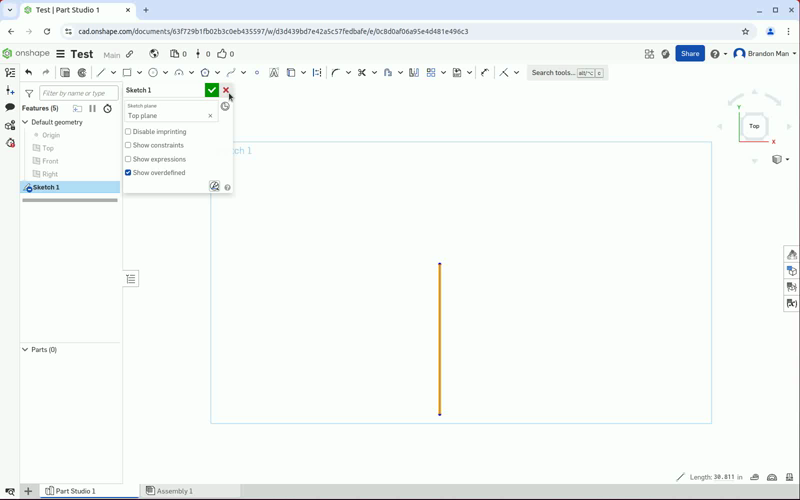
key(shift+h)
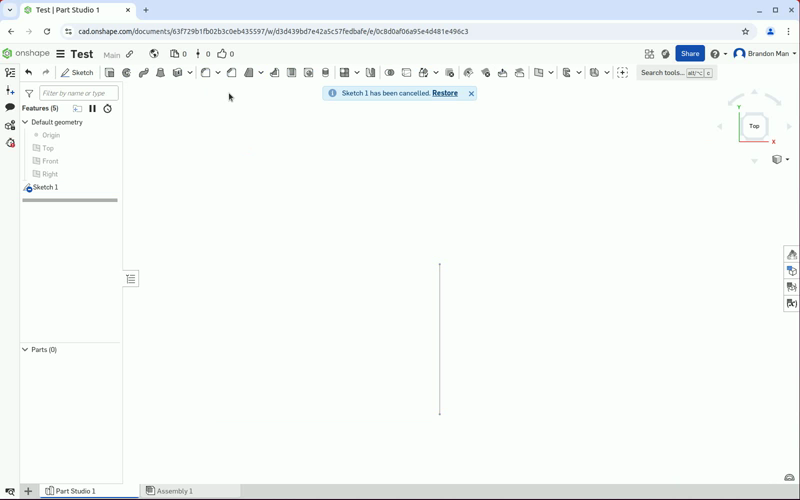
key(shift+s)
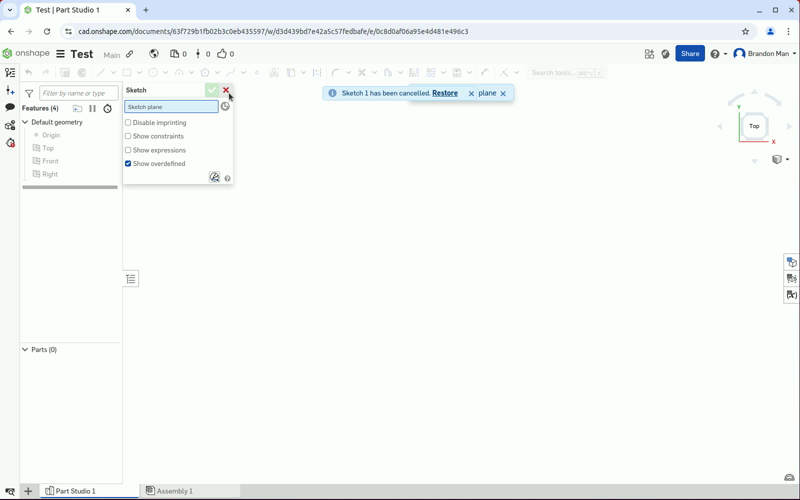
mouse_move(73, 150)
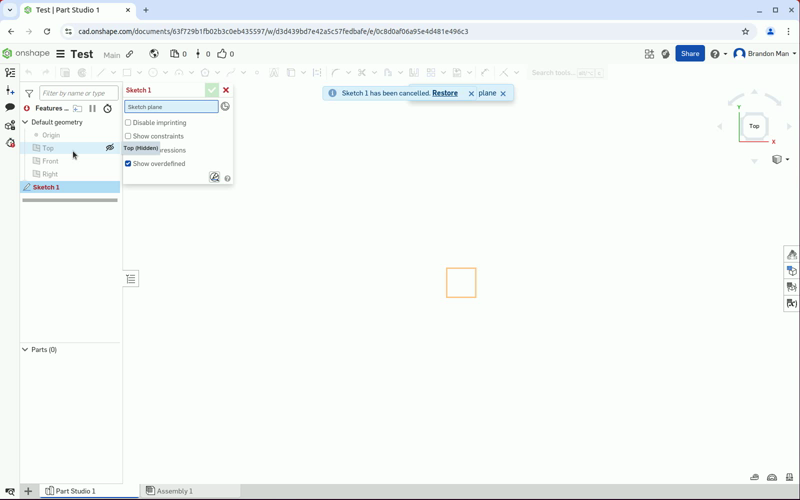
click(73, 150)
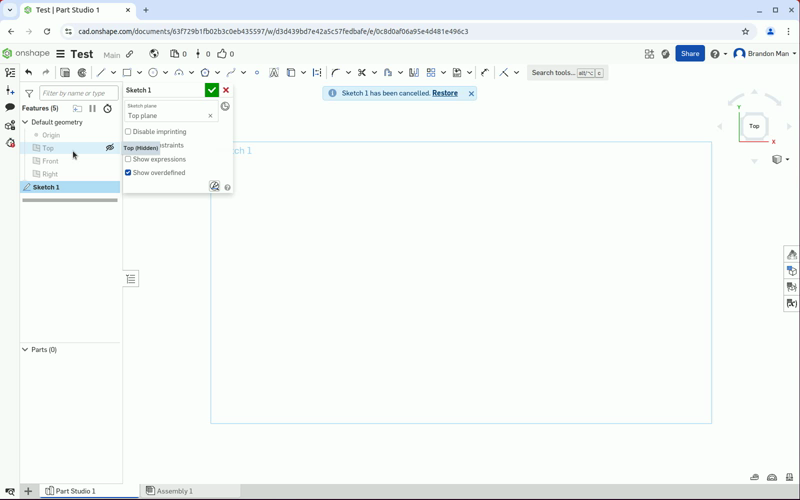
mouse_move(73, 352)
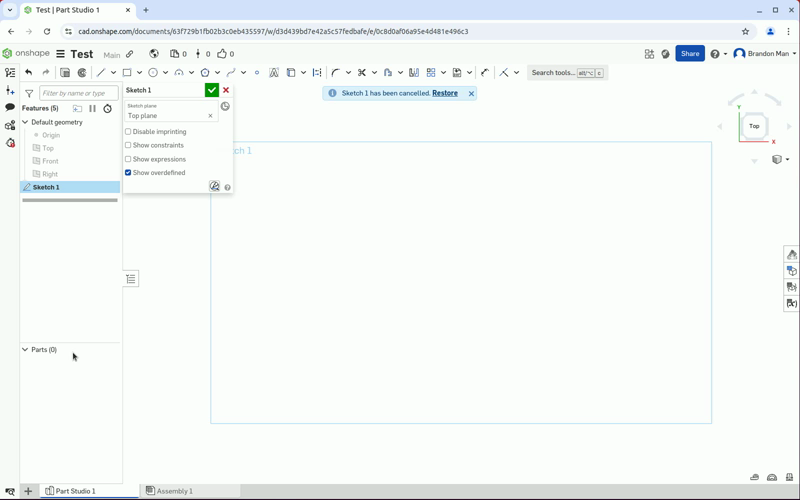
key(y)
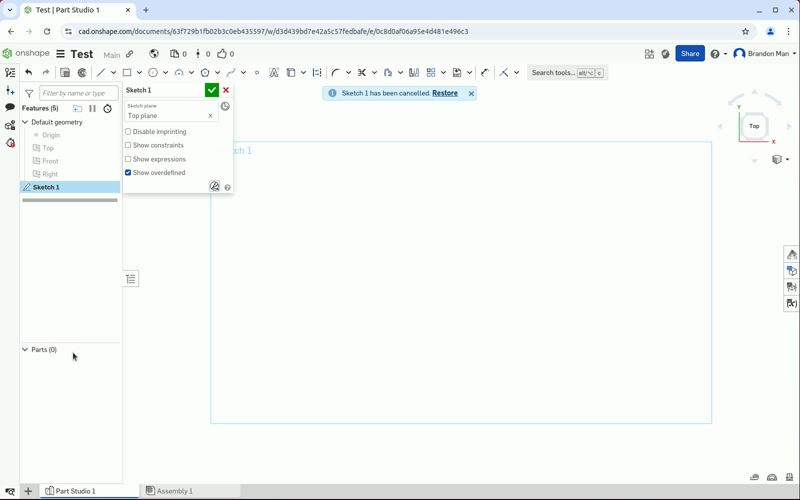
key(c)
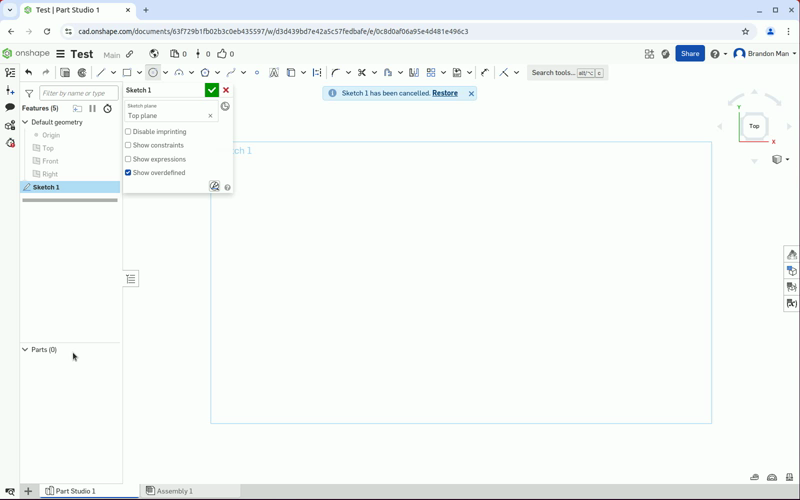
key_down(shift)
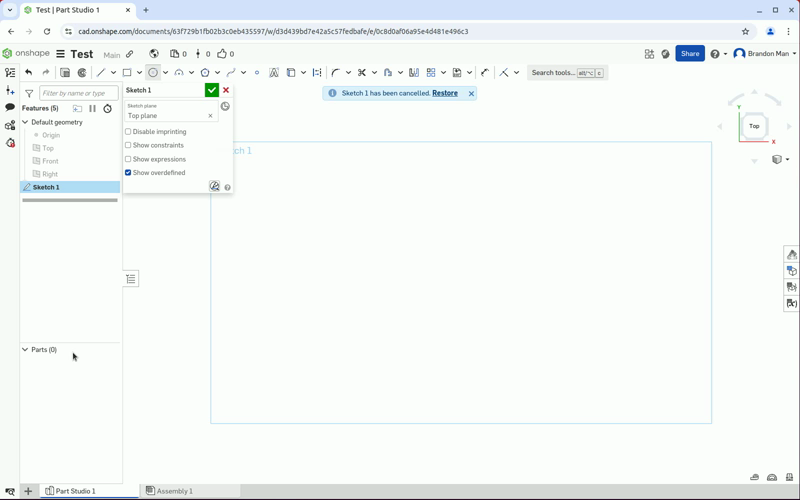
mouse_move(461, 282)
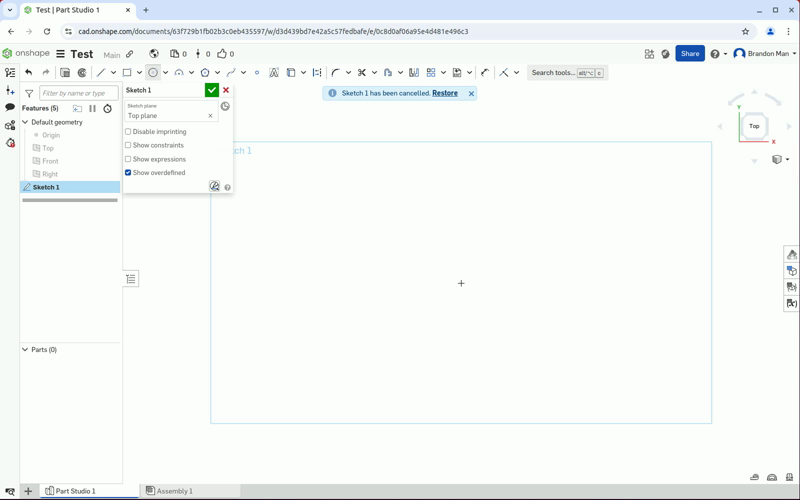
click(461, 282)
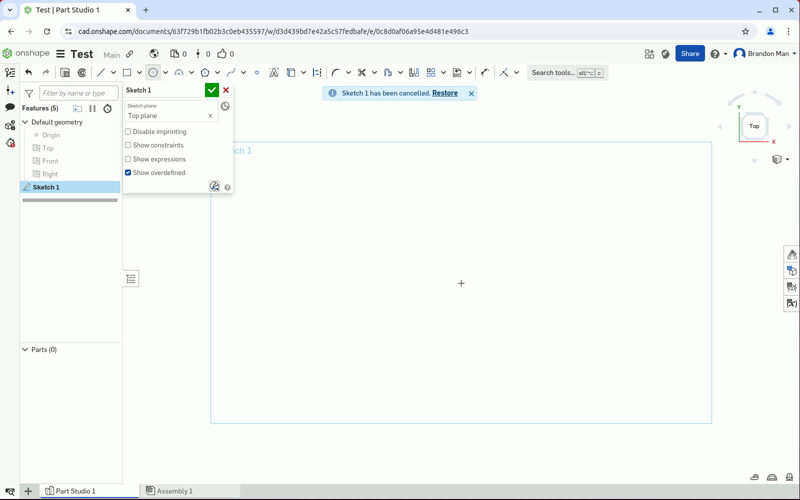
key_up(shift)
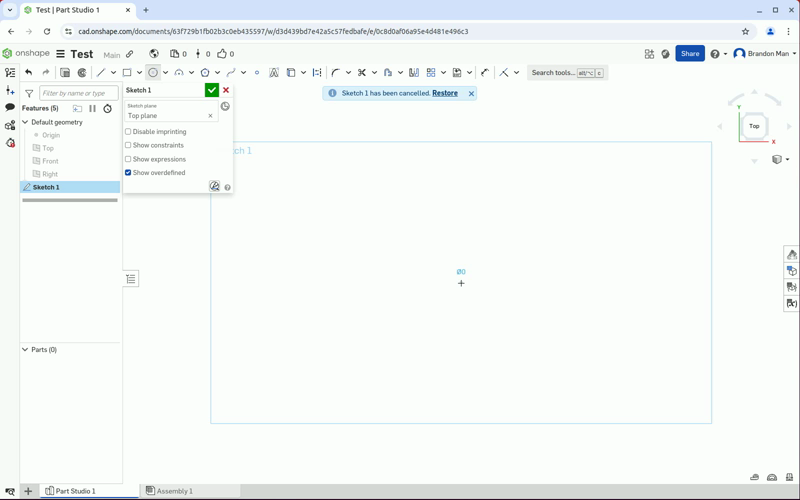
mouse_move(472, 282)
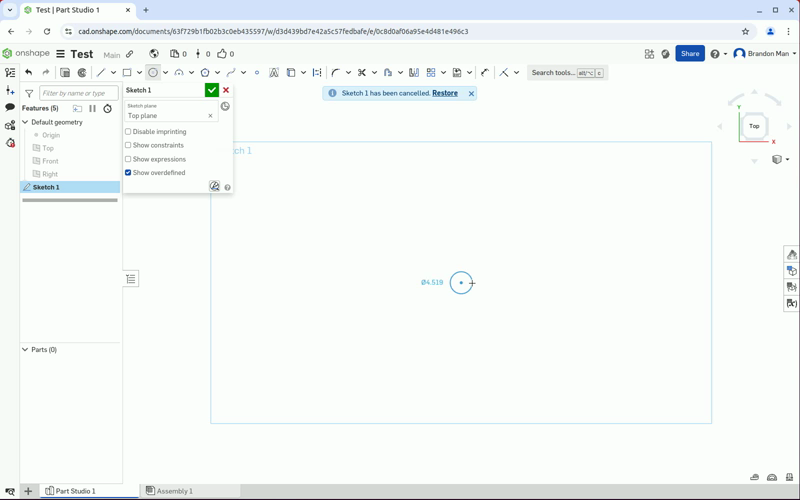
click(472, 282)
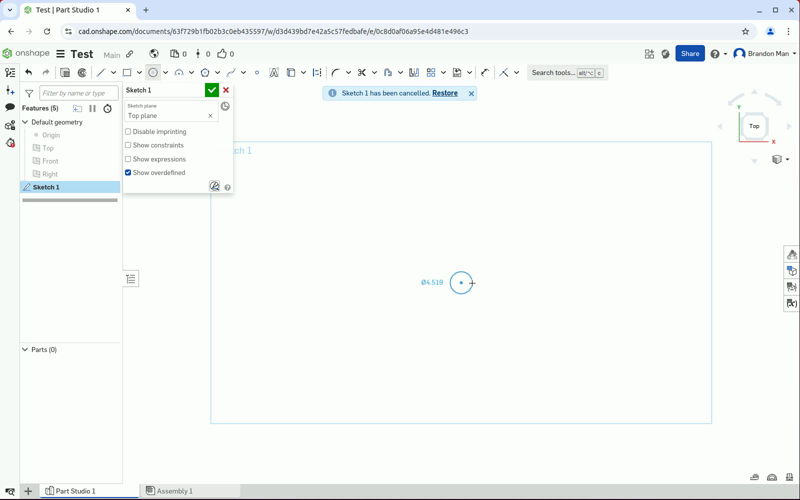
key(esc)
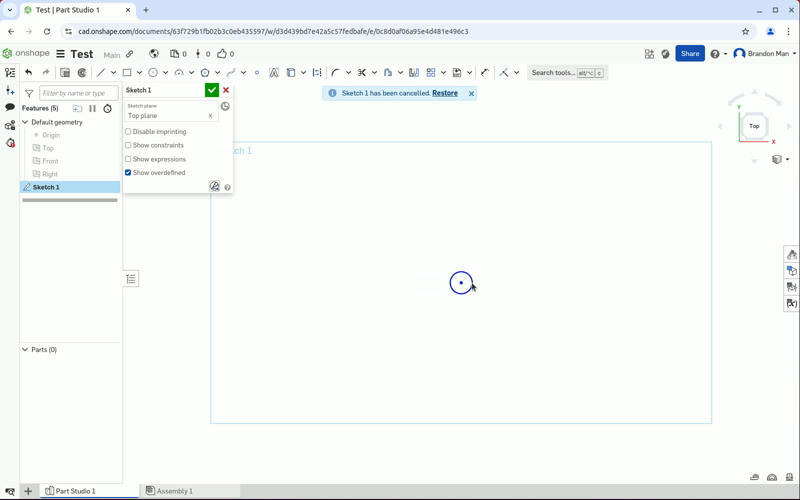
mouse_move(464, 291)
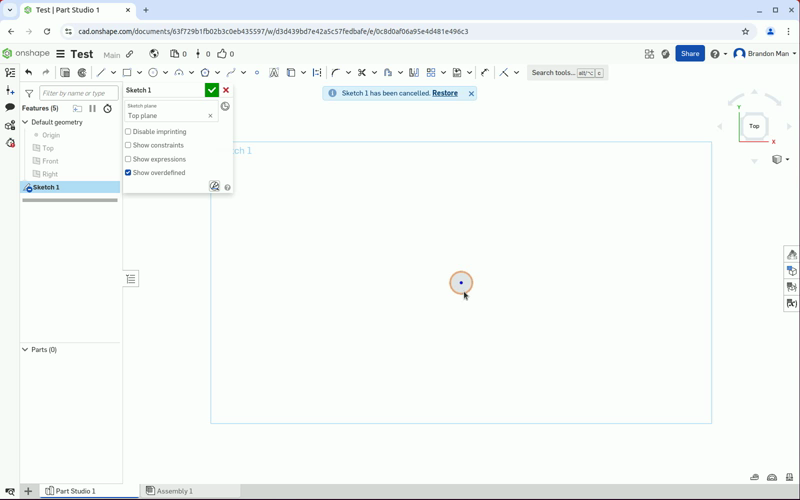
scroll(6)
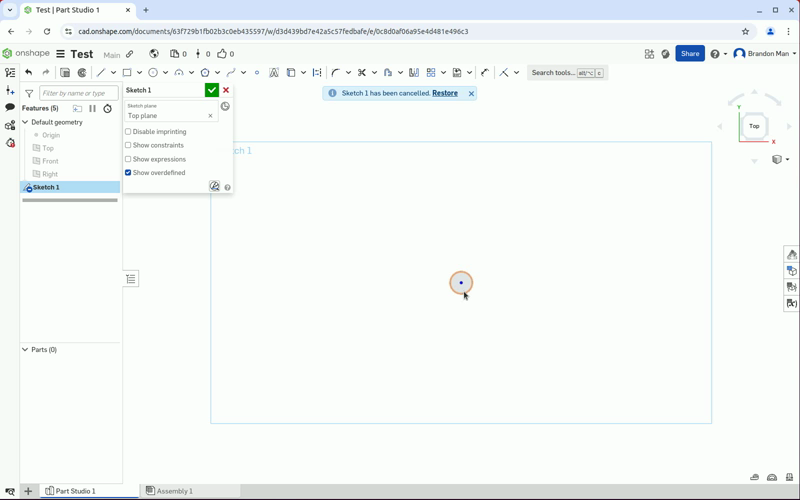
scroll(6)
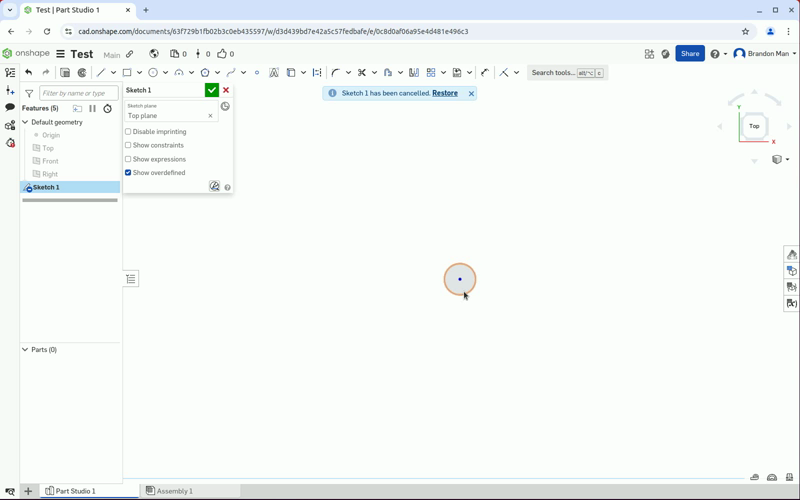
scroll(6)
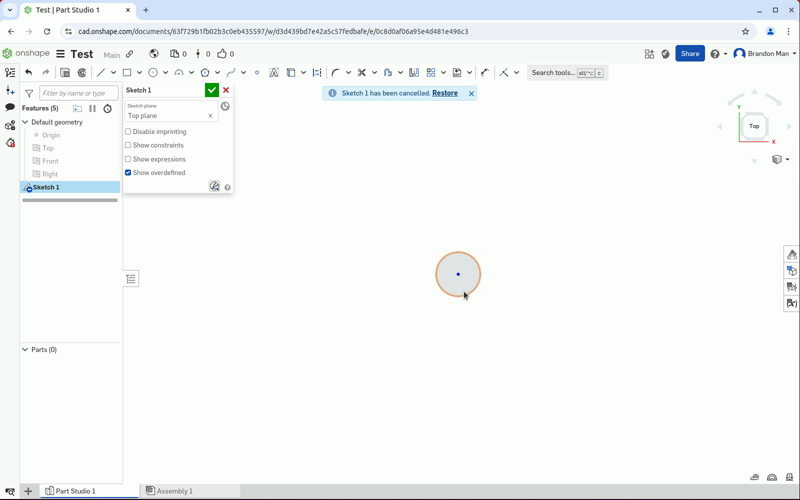
scroll(6)
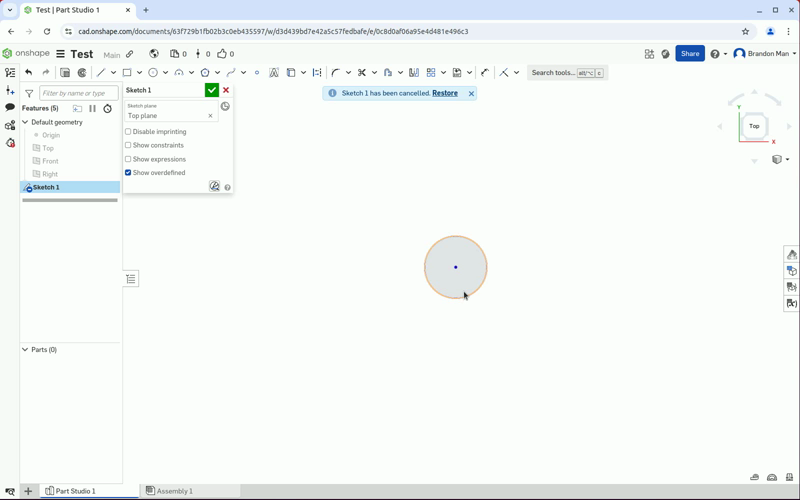
scroll(6)
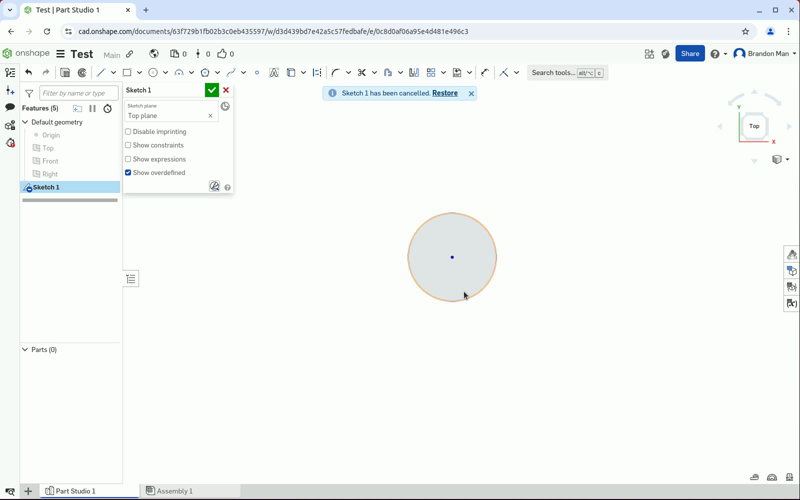
scroll(6)
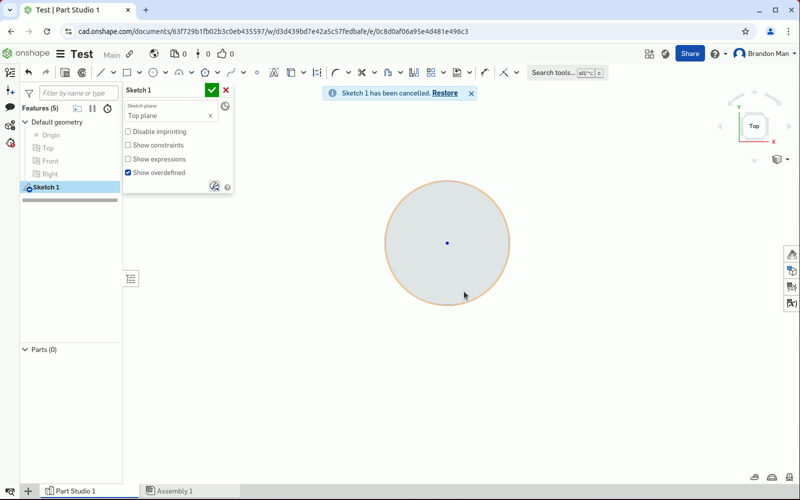
scroll(6)
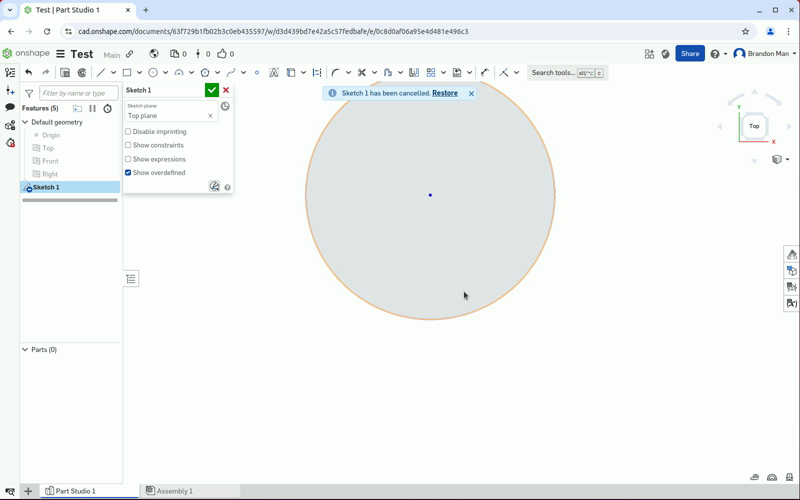
click(464, 291)
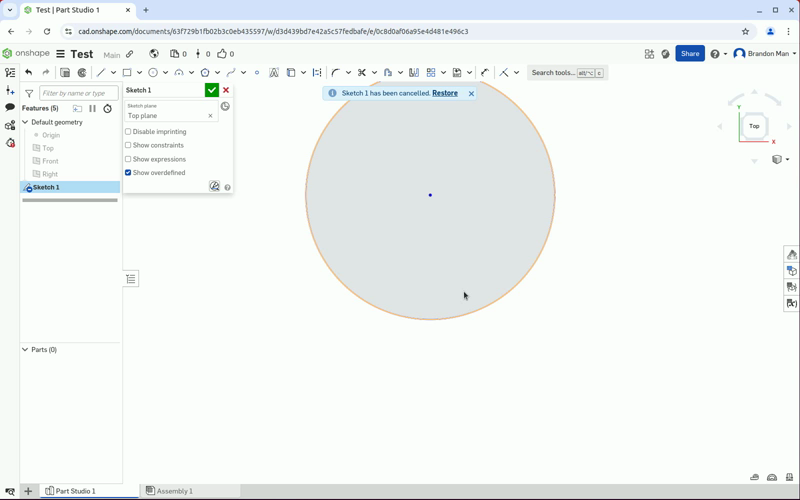
scroll(-6)
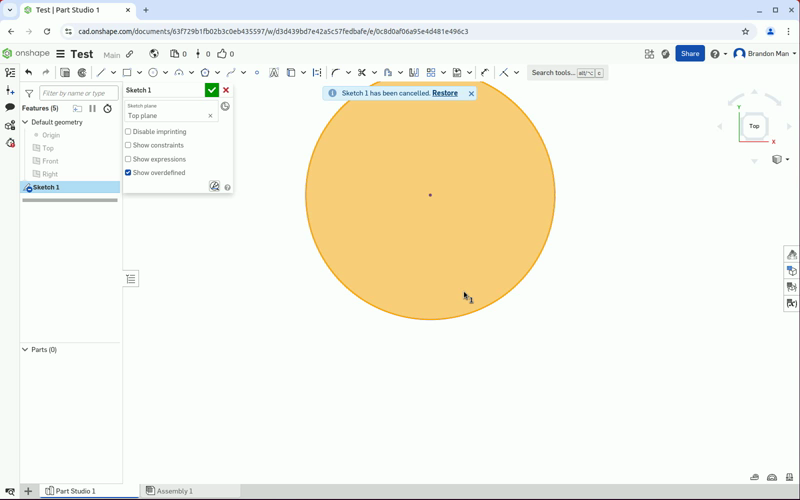
scroll(-6)
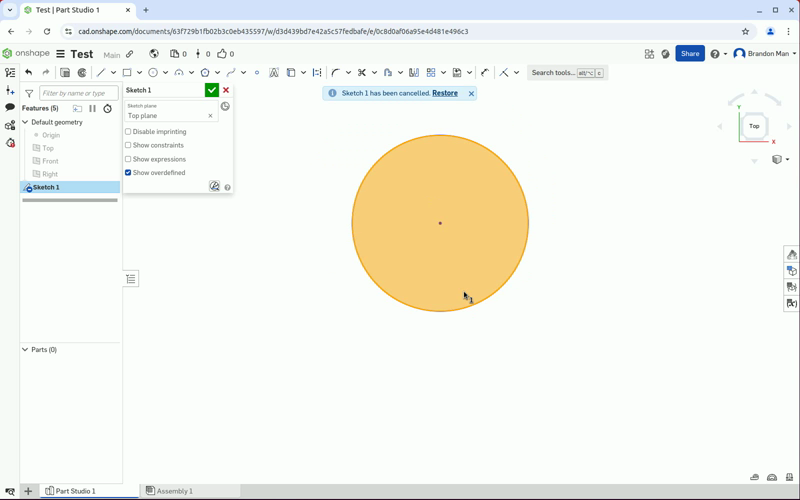
scroll(-6)
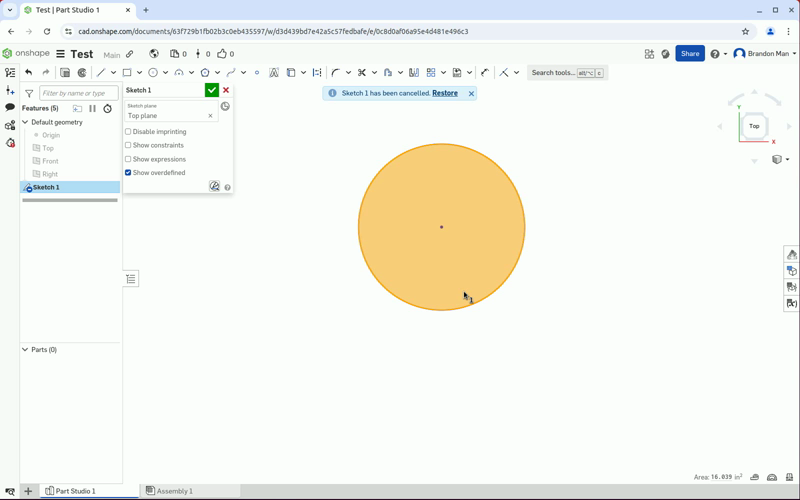
scroll(-6)
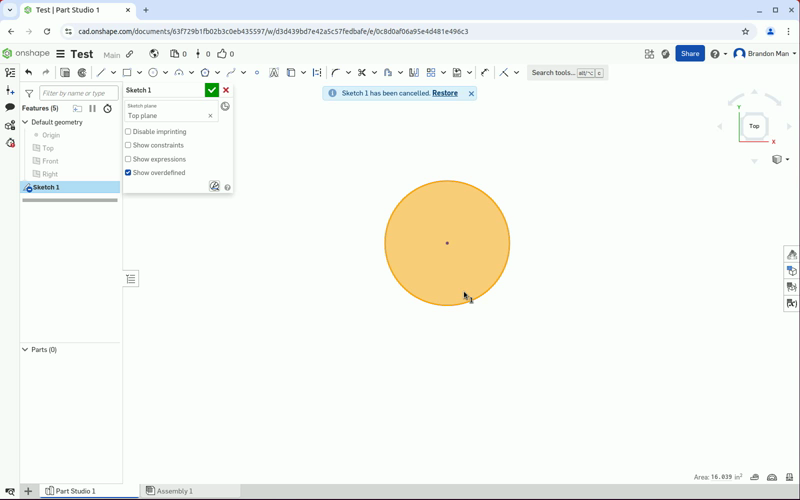
scroll(-6)
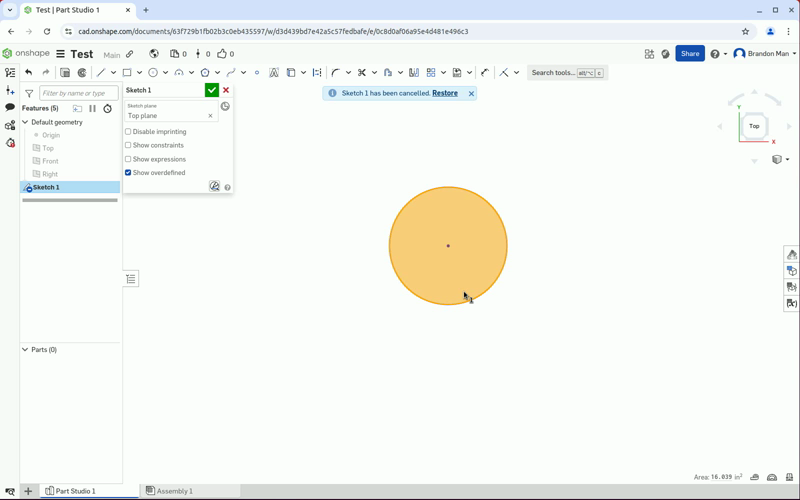
scroll(-6)
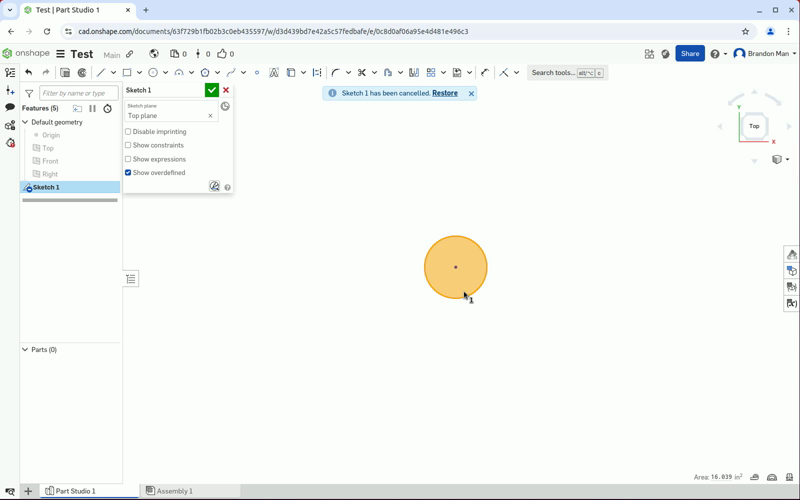
scroll(-6)
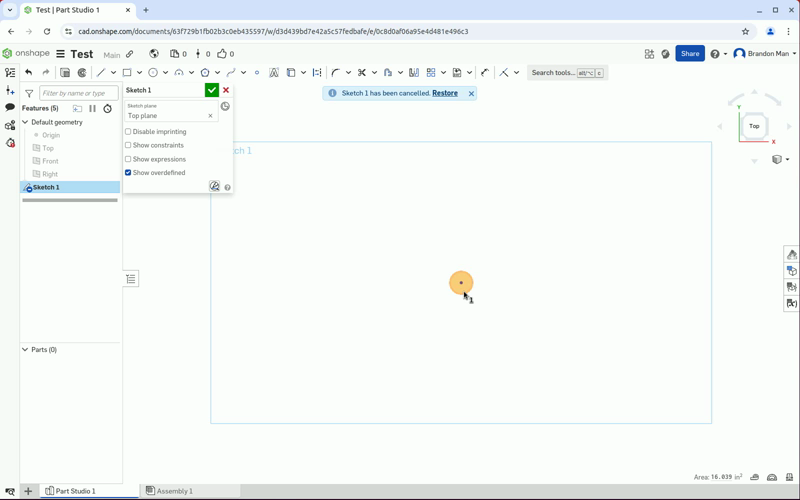
mouse_move(73, 352)
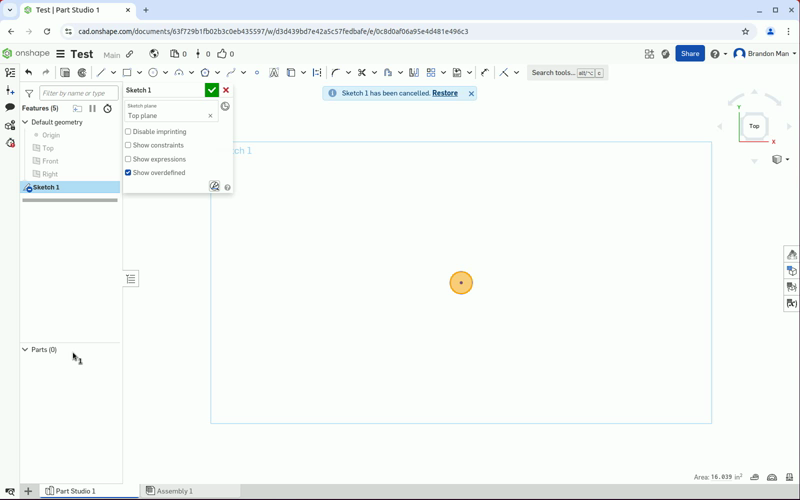
key(shift+y)
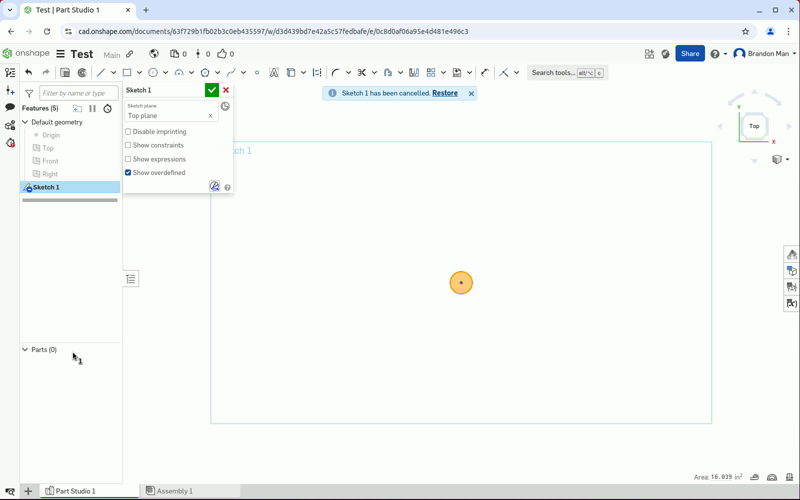
key(shift+e)
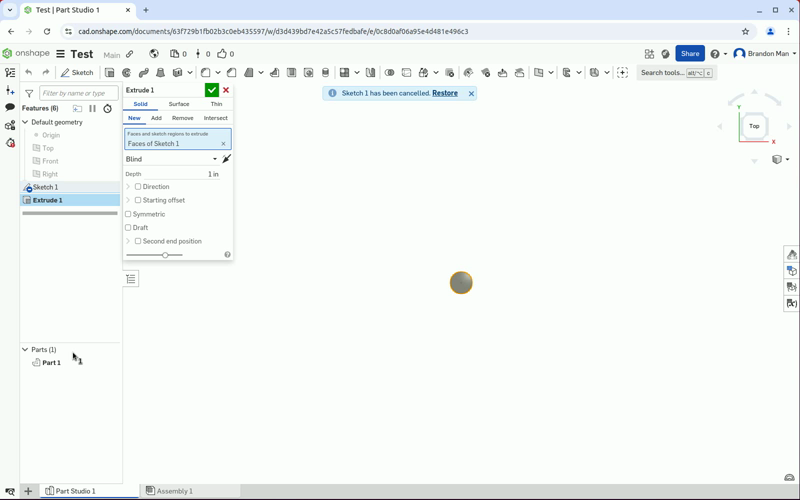
mouse_move(143, 106)
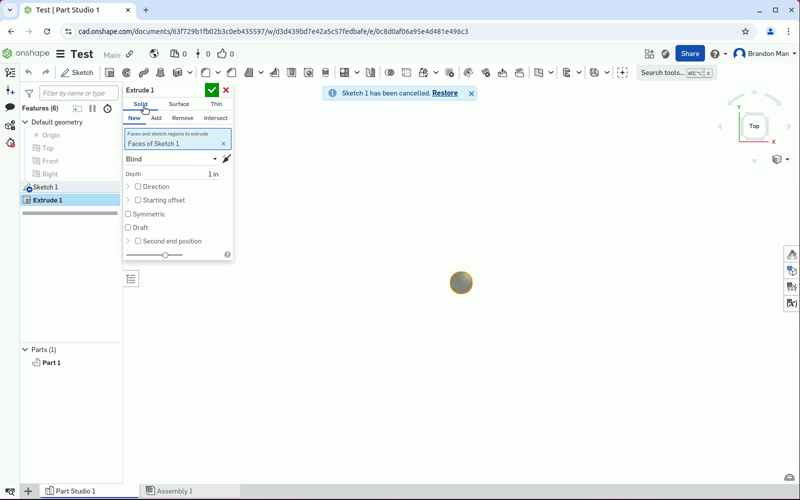
click(143, 106)
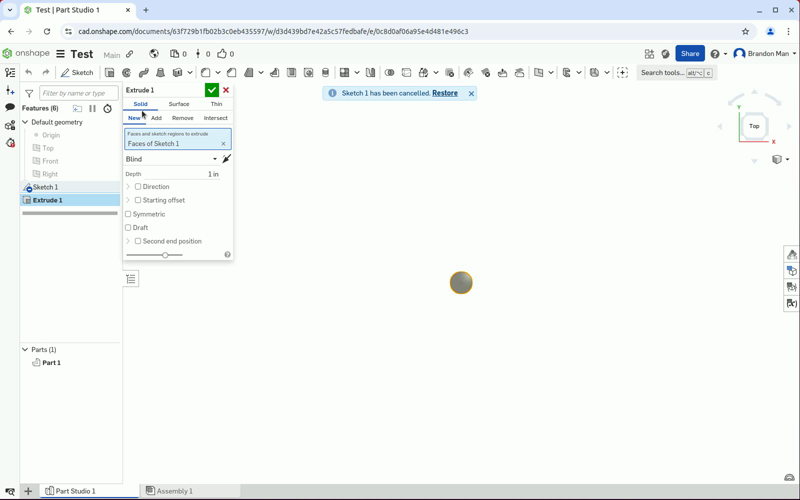
mouse_move(137, 120)
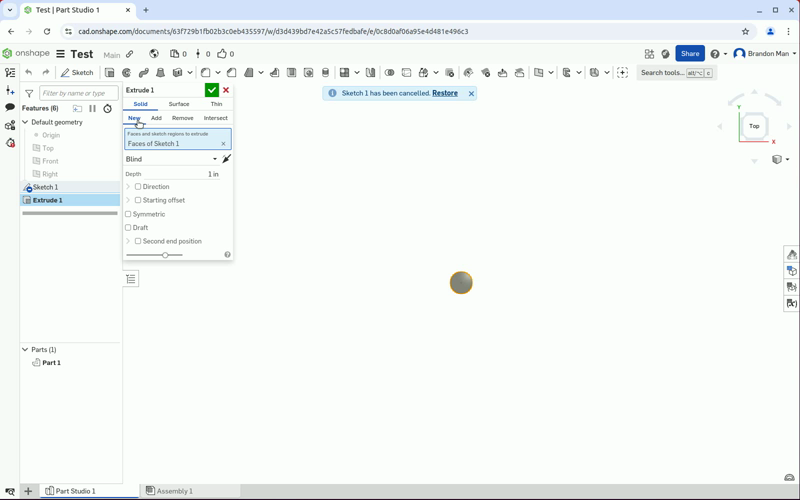
click(137, 120)
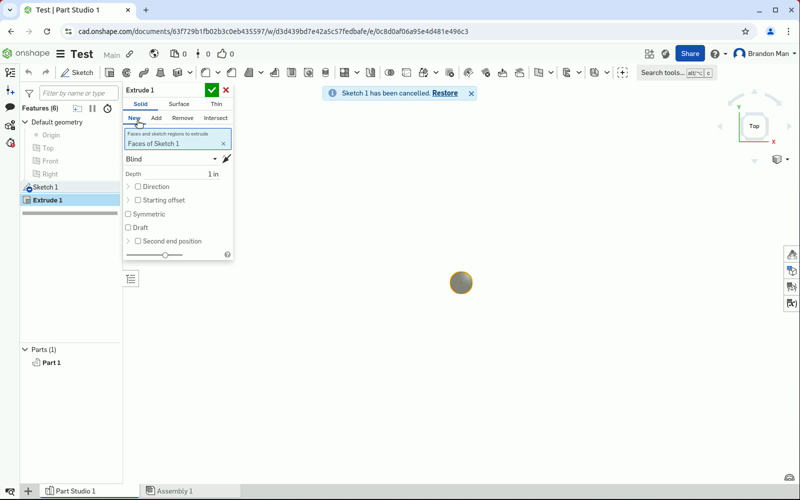
key(tab, 4)
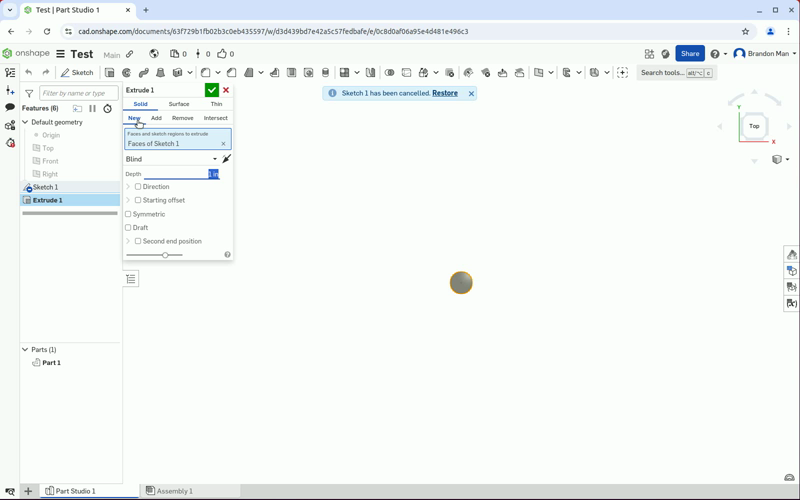
text(23.108)
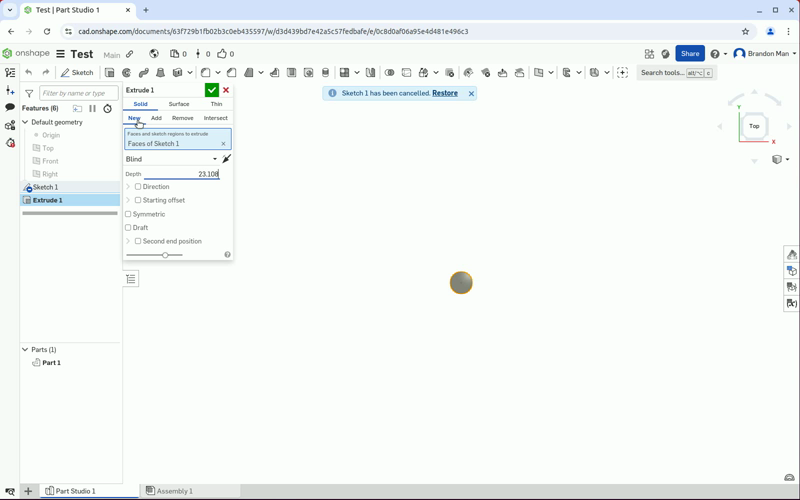
key(enter)
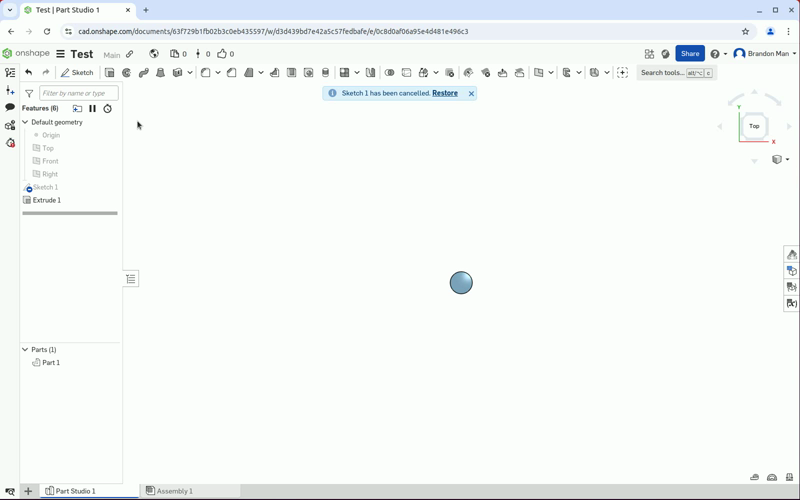
key(shift+h)
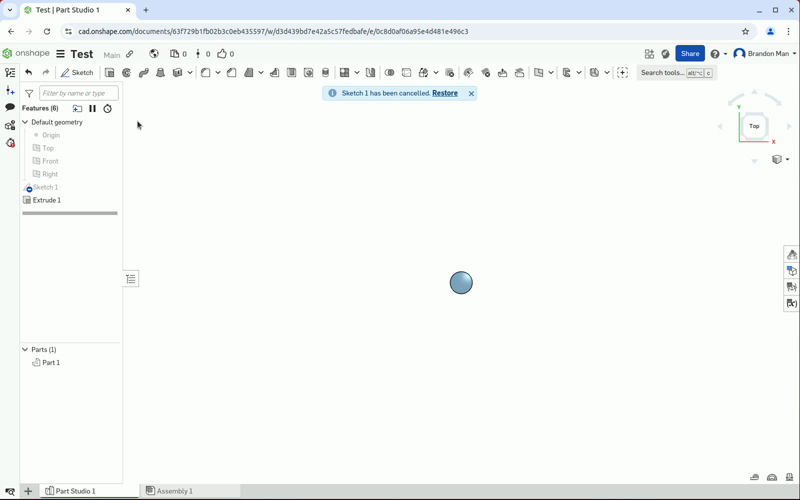
key(shift+h)
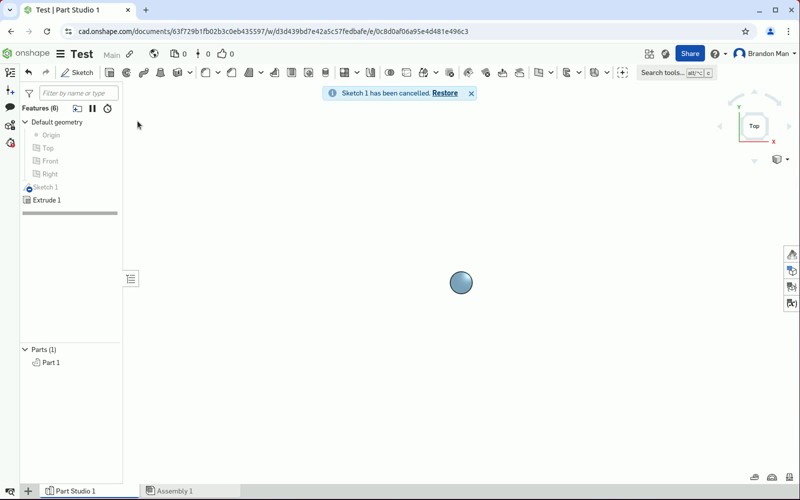
mouse_move(73, 189)
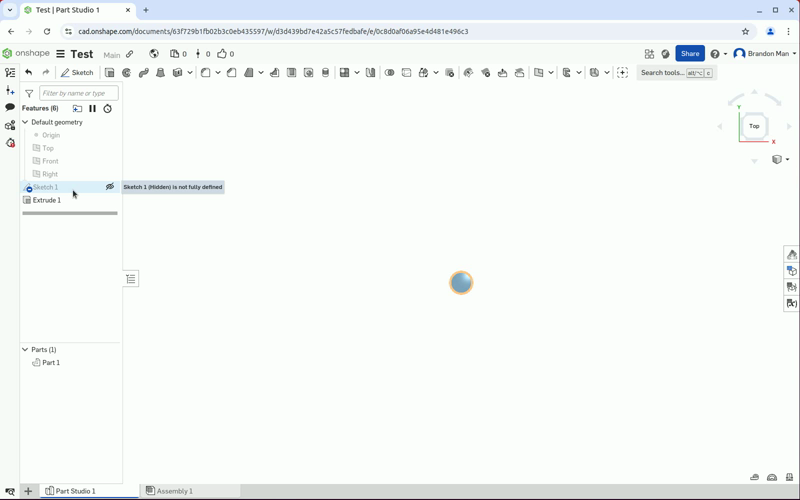
click(73, 189)
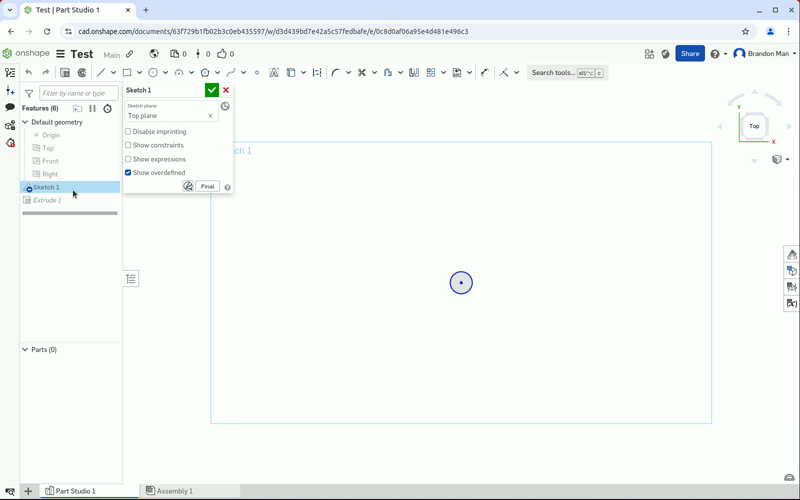
mouse_move(229, 92)
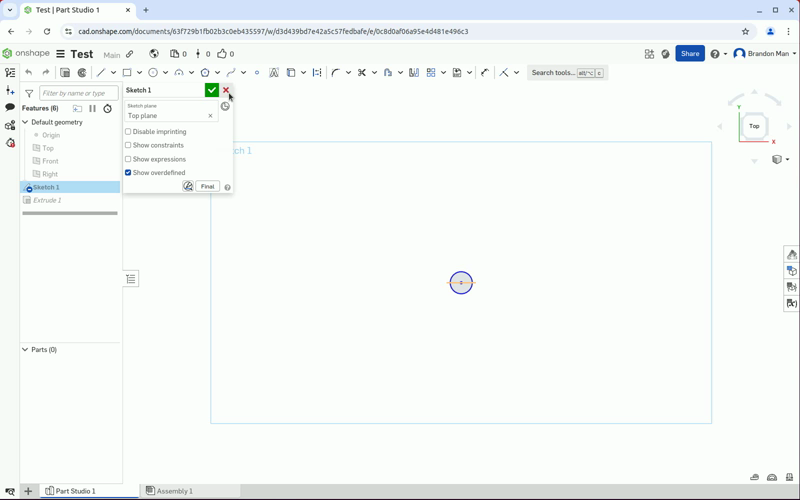
click(229, 92)
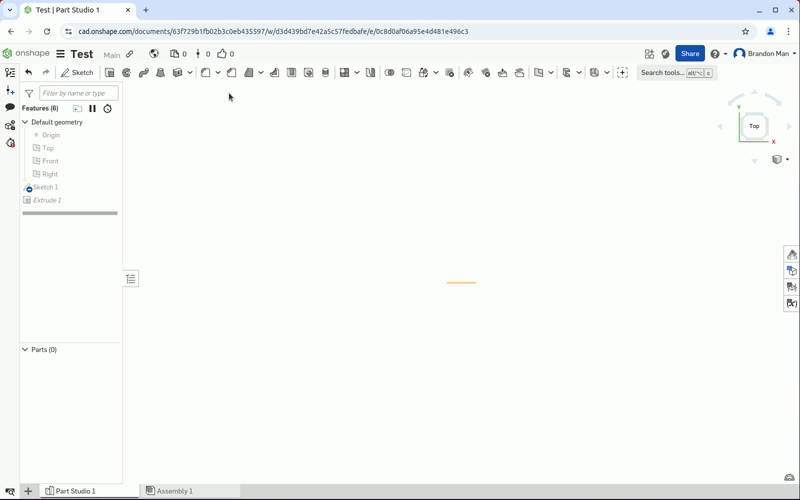
mouse_move(541, 75)
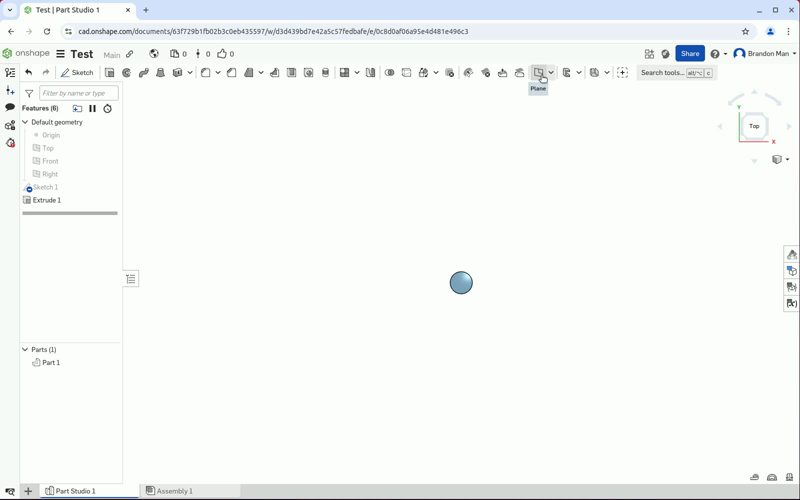
click(541, 75)
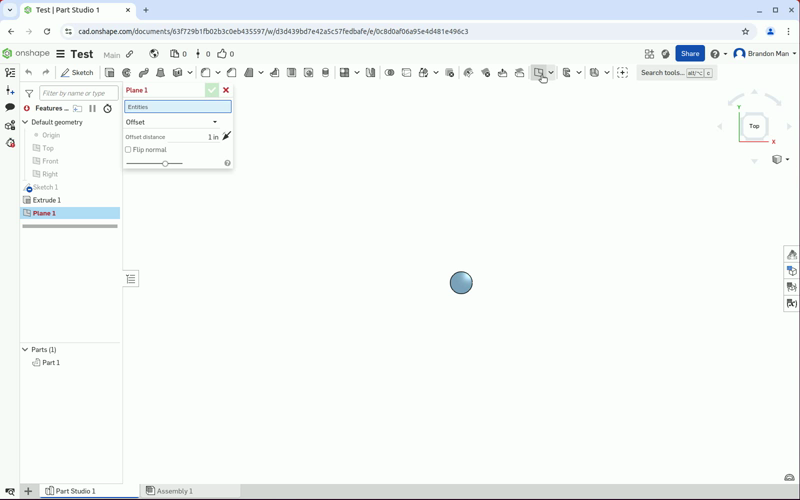
mouse_move(73, 150)
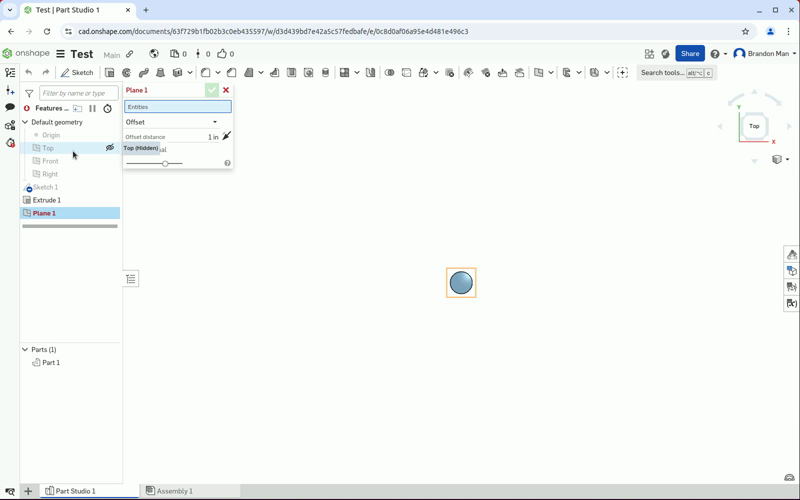
click(73, 150)
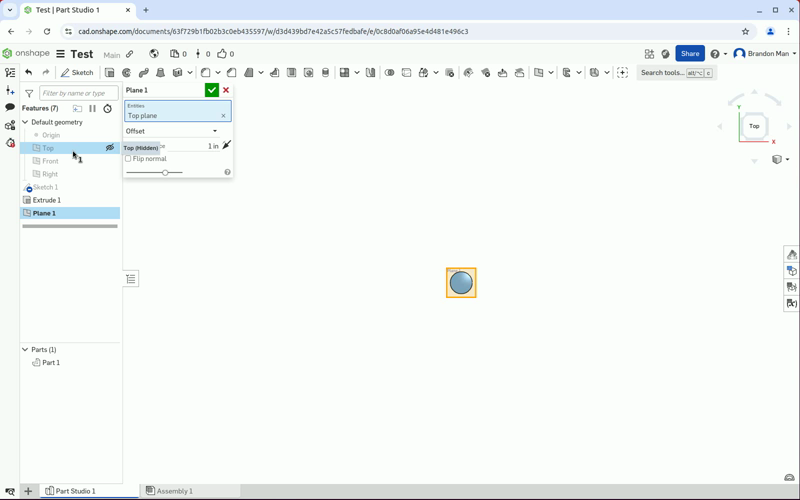
key(tab, 2)
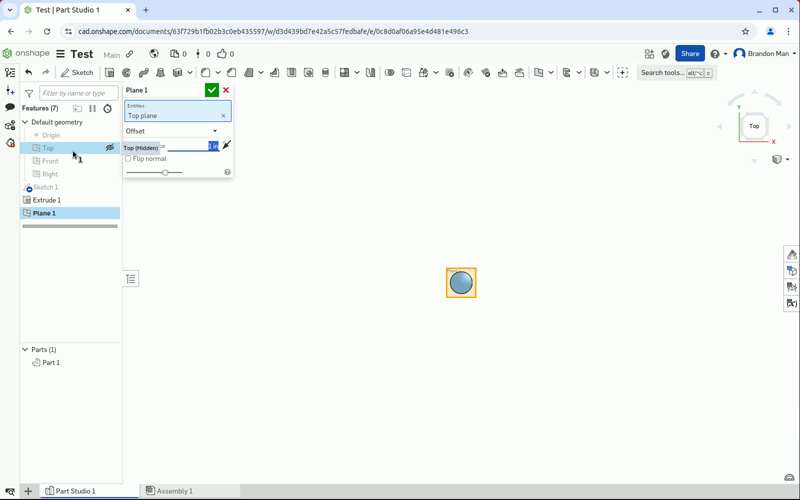
text(23.108)
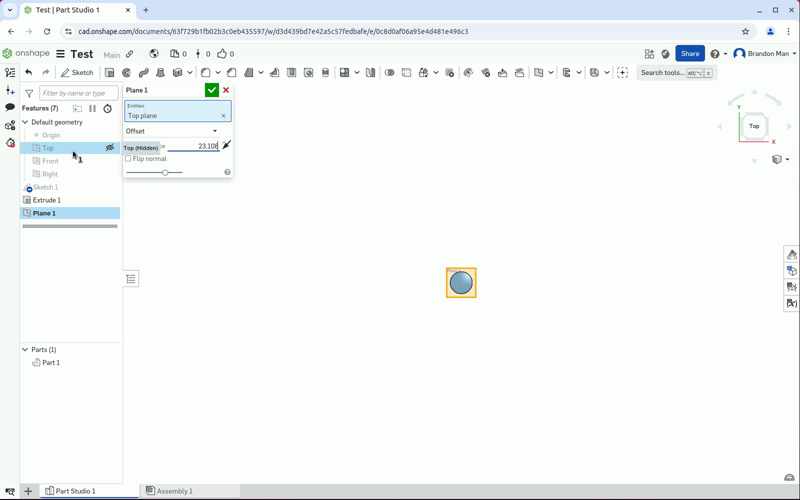
key(enter, 2)
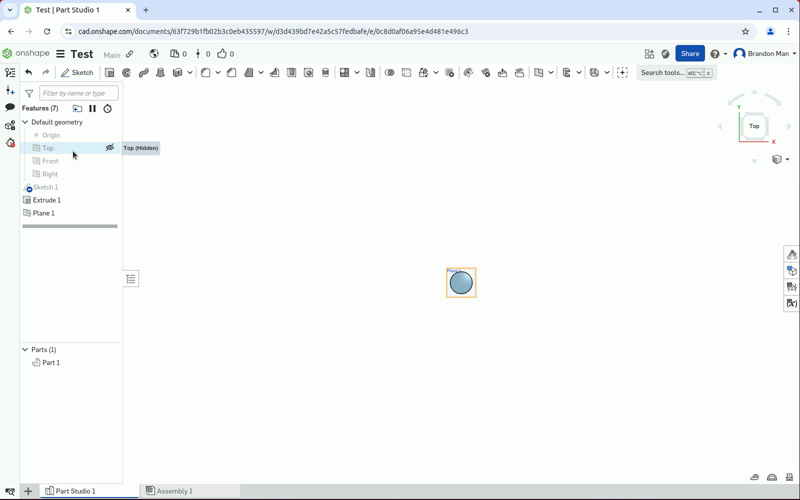
key(shift+s)
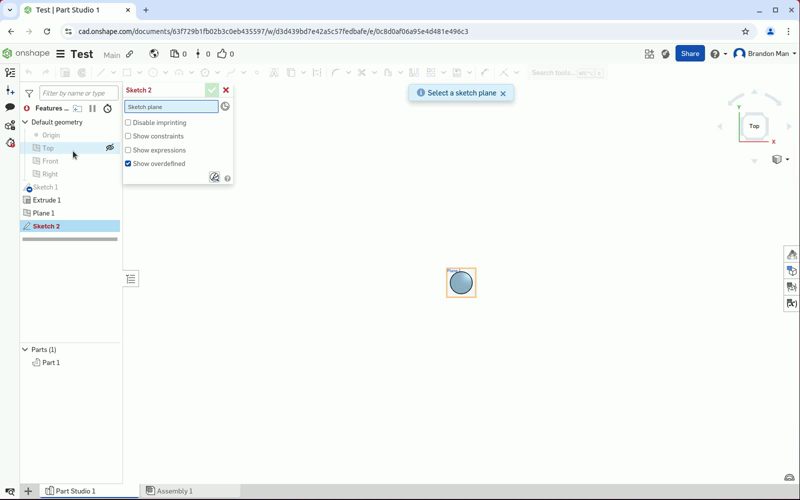
mouse_move(73, 215)
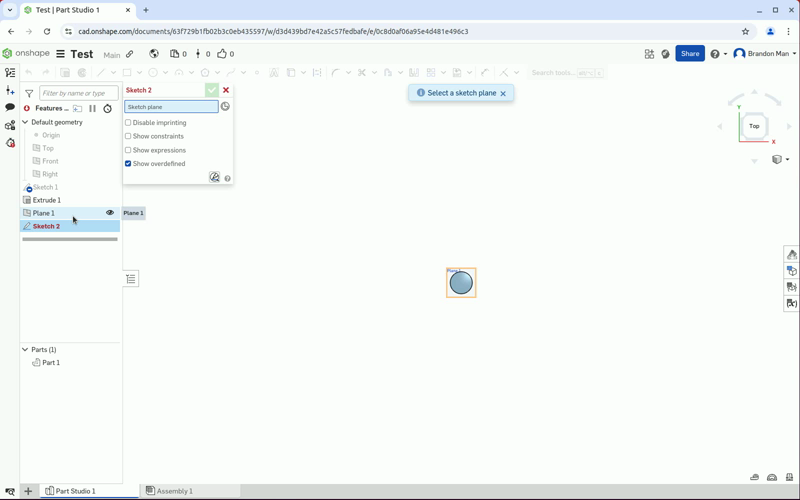
click(73, 215)
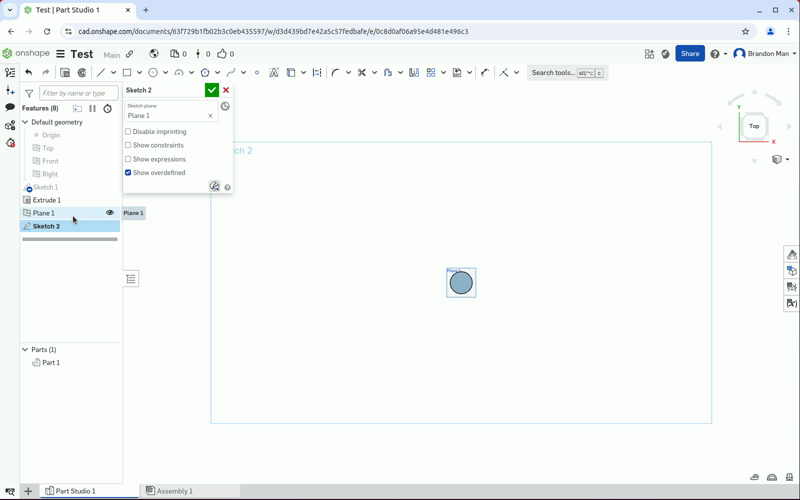
mouse_move(73, 352)
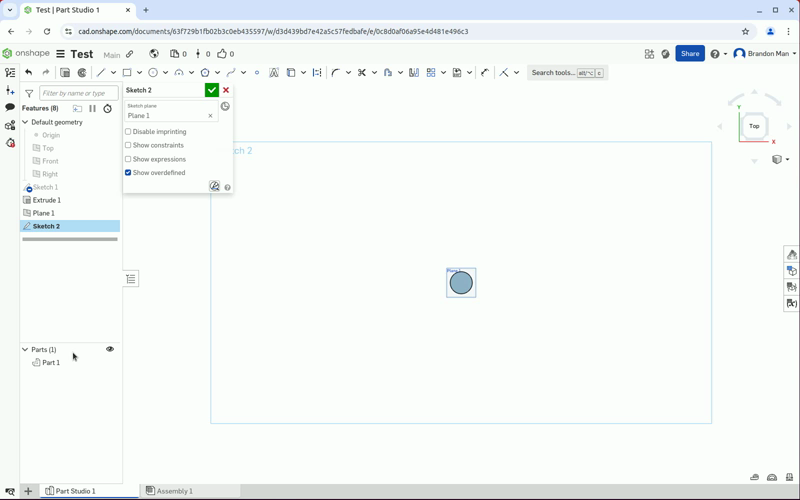
key(y)
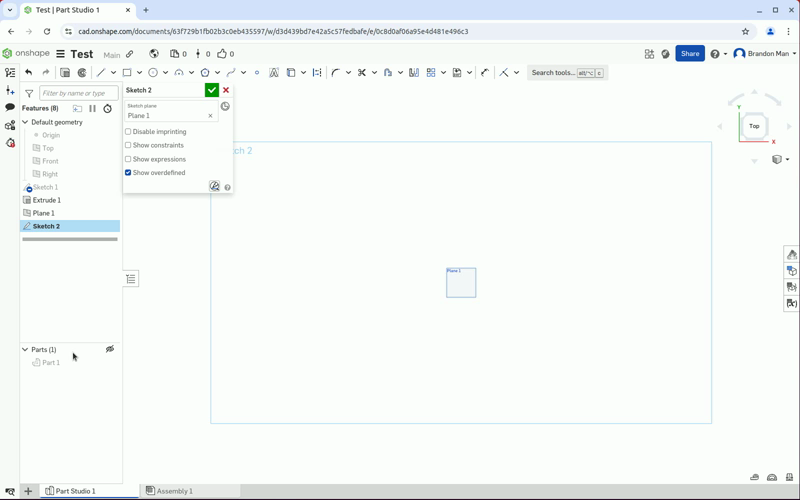
key(l)
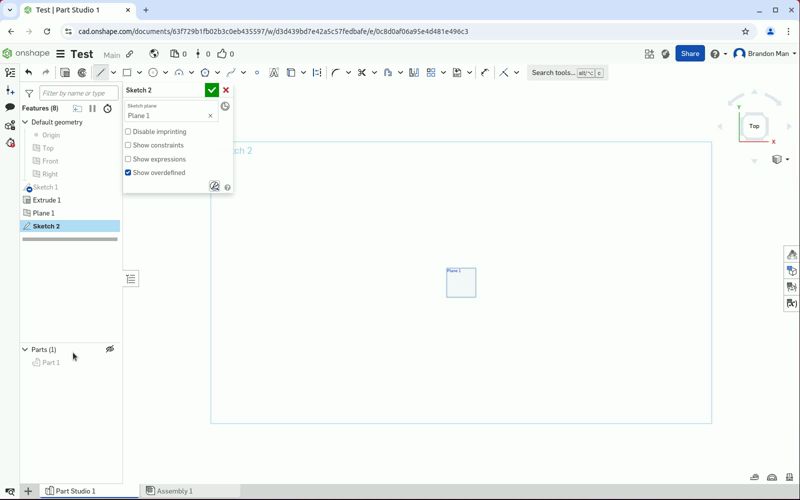
key_down(shift)
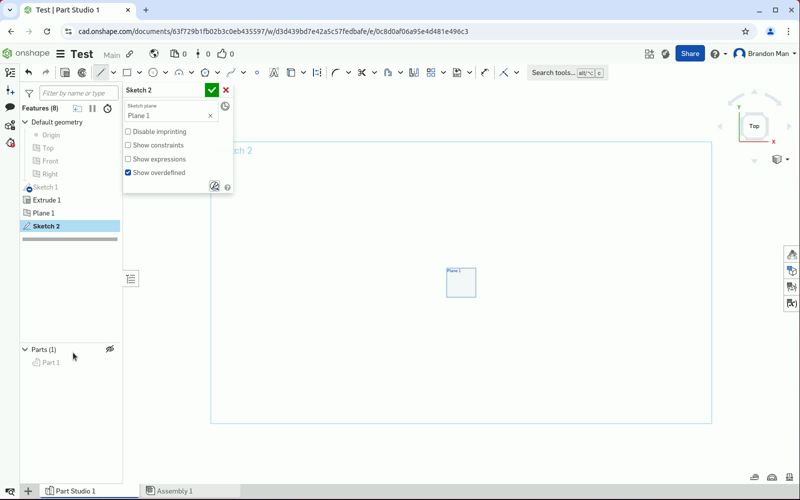
mouse_move(464, 293)
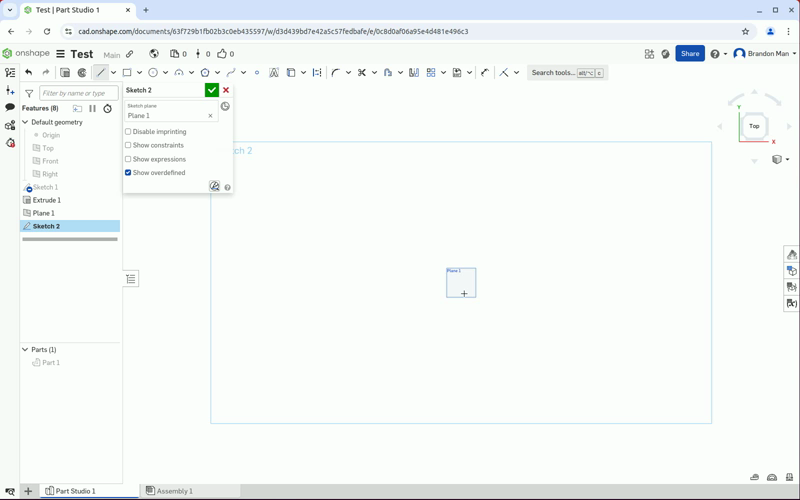
click(464, 293)
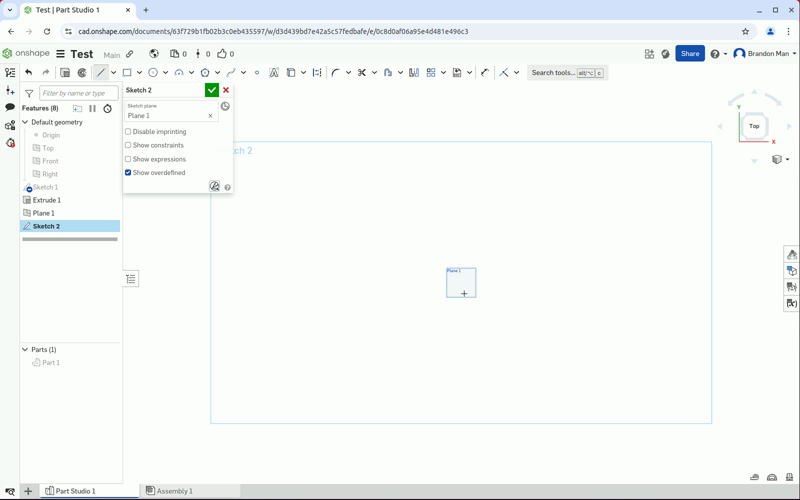
key_up(shift)
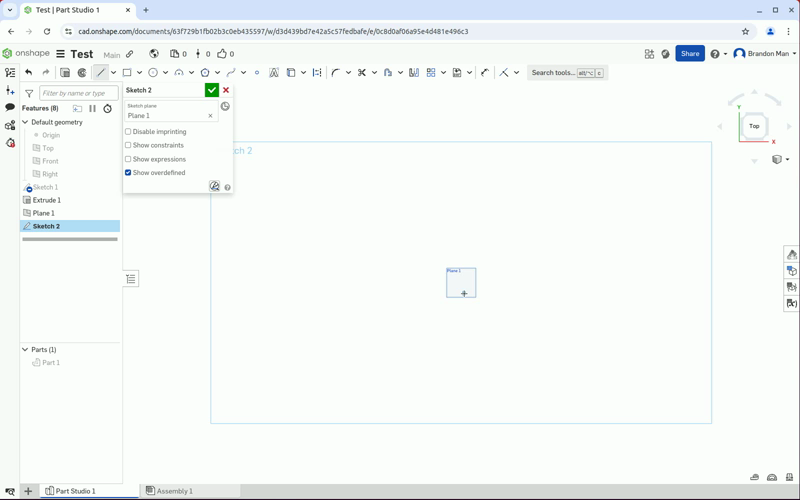
key_down(shift)
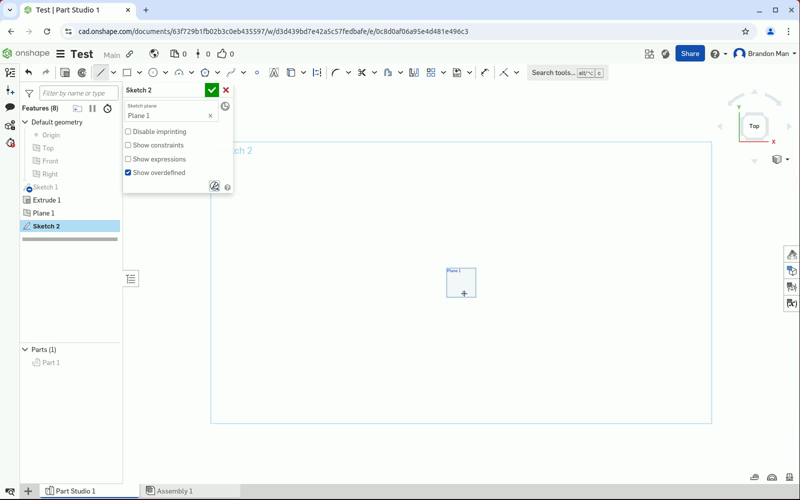
mouse_move(494, 293)
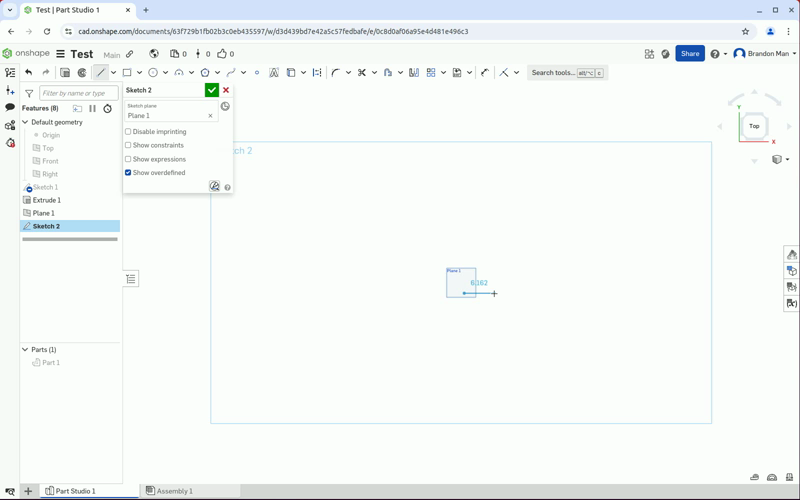
mouse_move(464, 271)
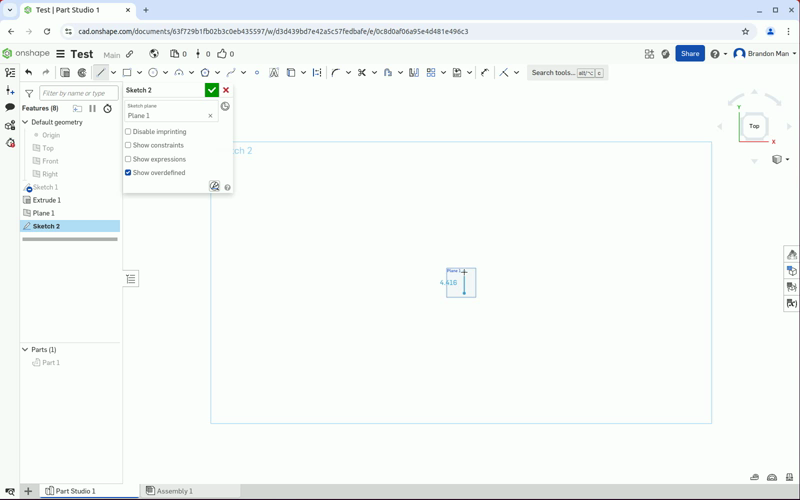
click(464, 271)
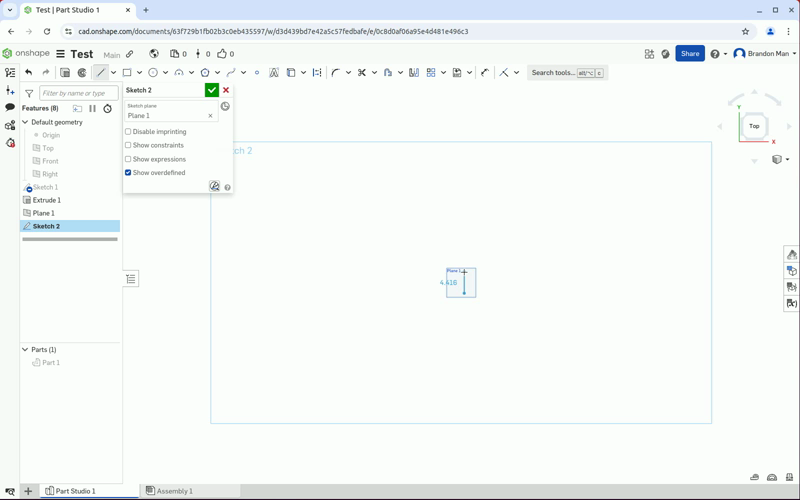
key_up(shift)
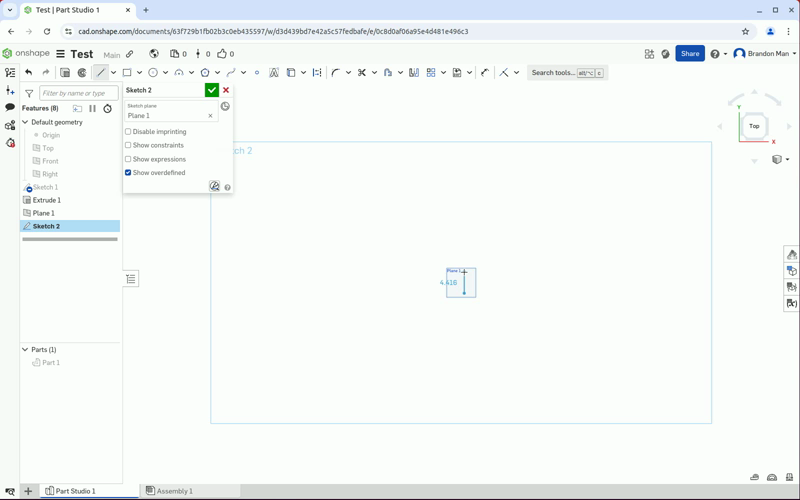
key(esc)
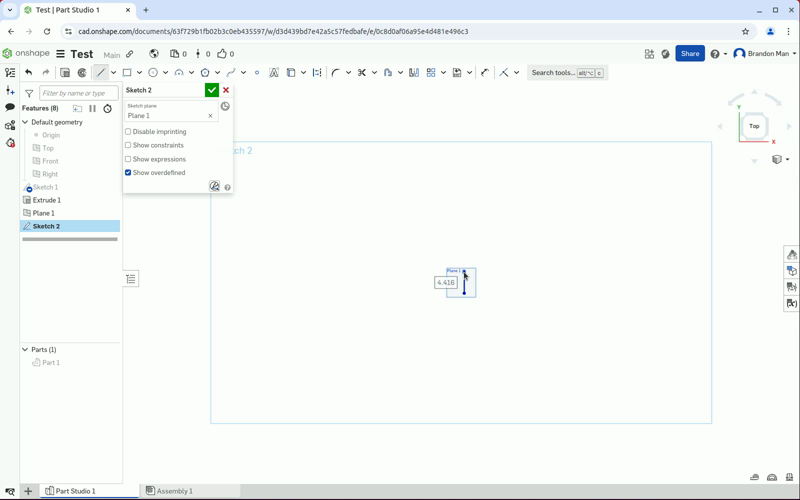
key(a)
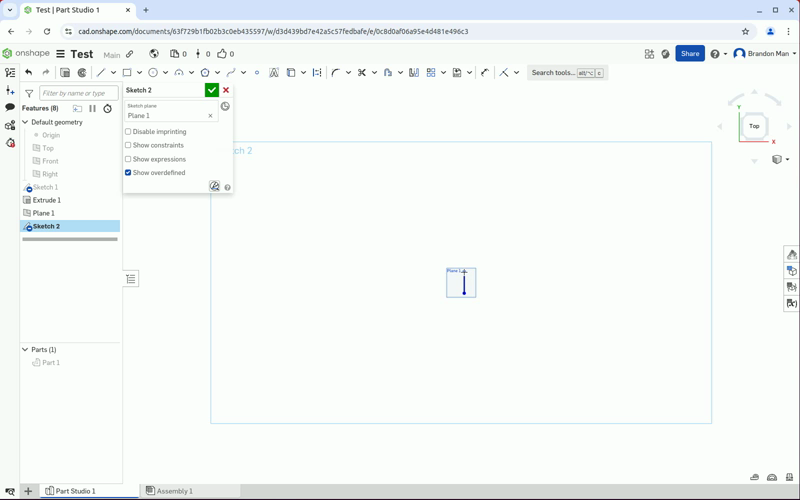
mouse_move(464, 271)
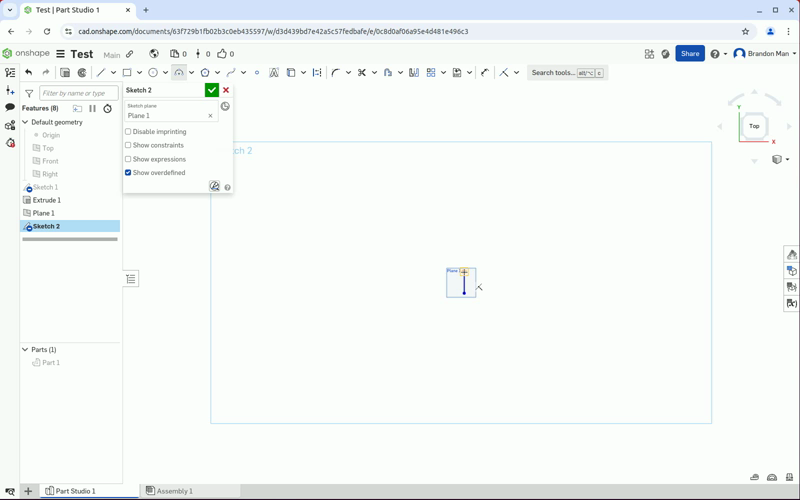
click(464, 271)
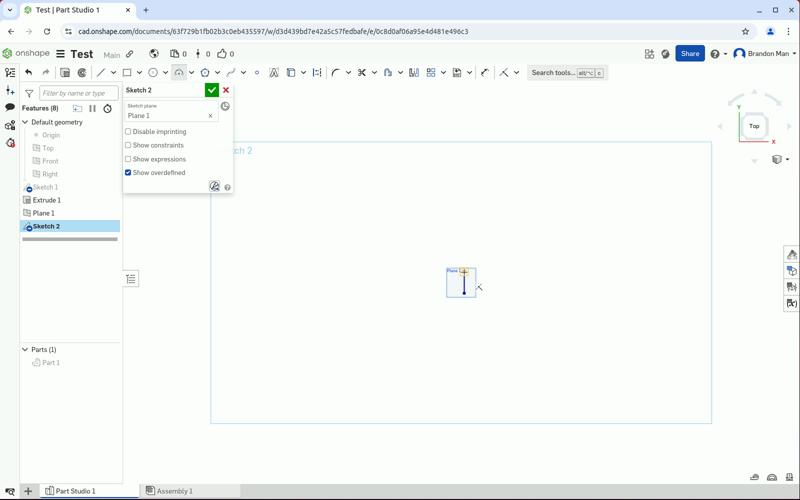
mouse_move(464, 293)
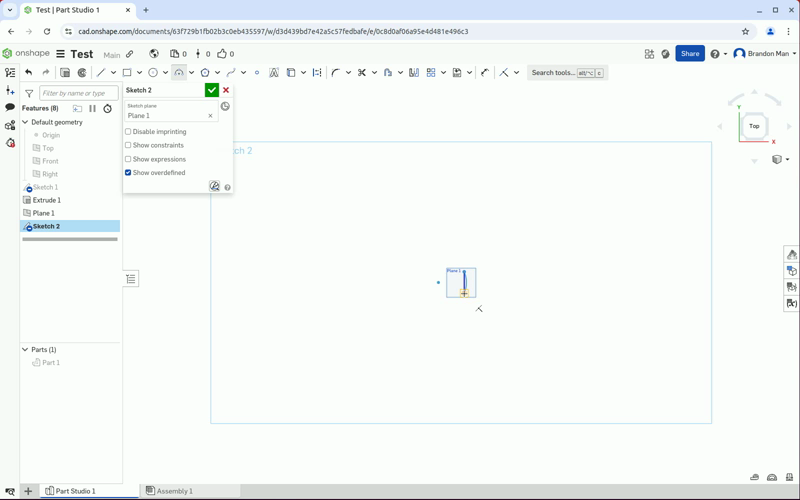
click(464, 293)
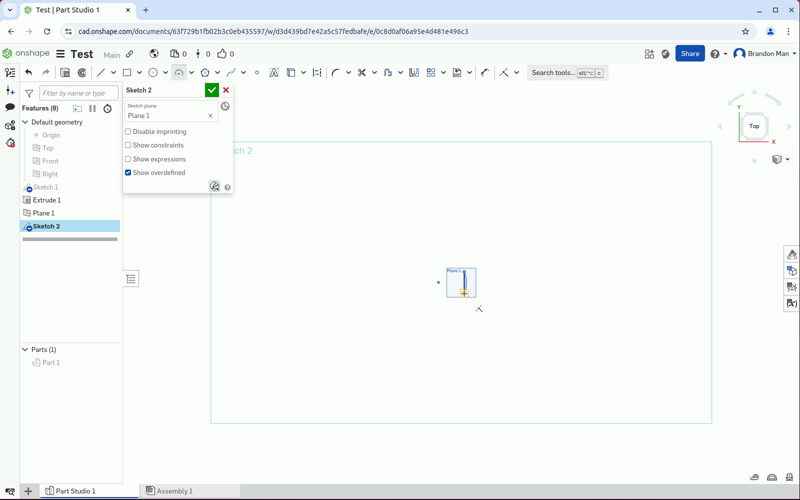
key_down(shift)
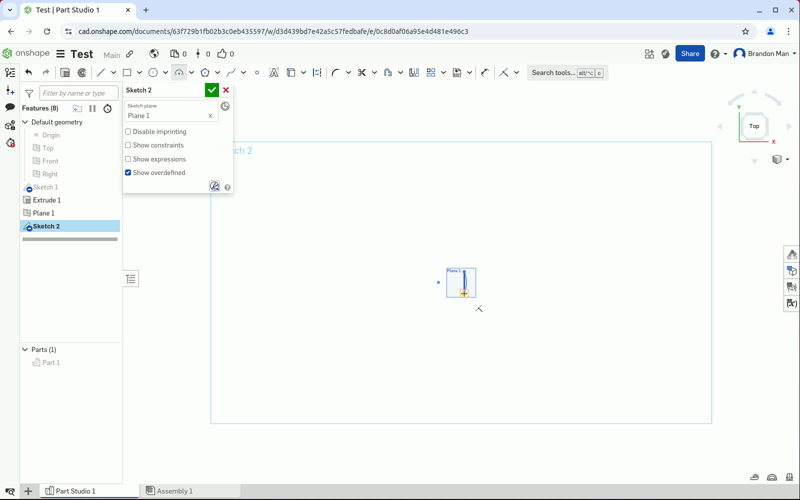
mouse_move(449, 282)
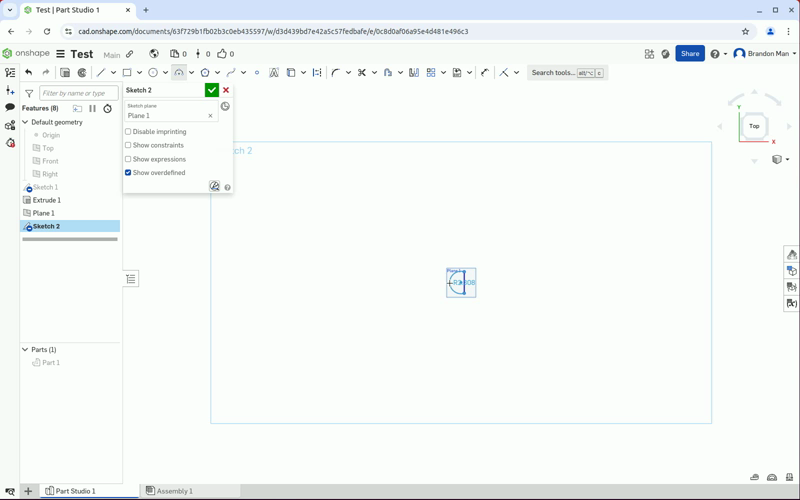
click(449, 282)
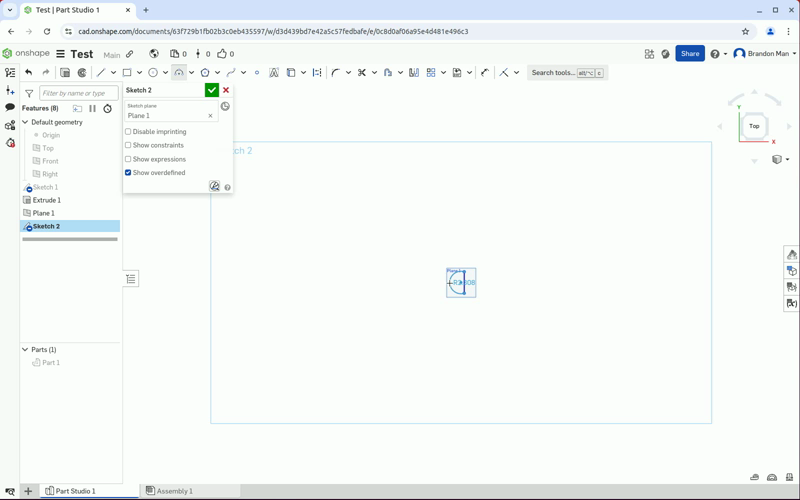
key_up(shift)
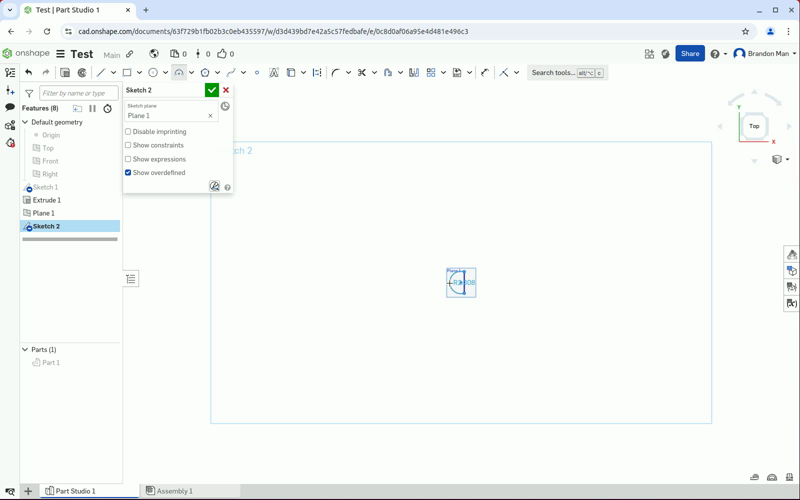
key(esc)
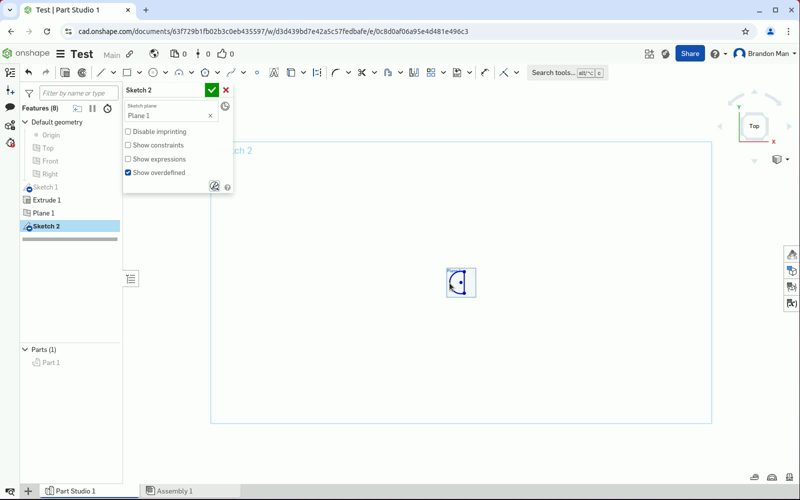
mouse_move(460, 284)
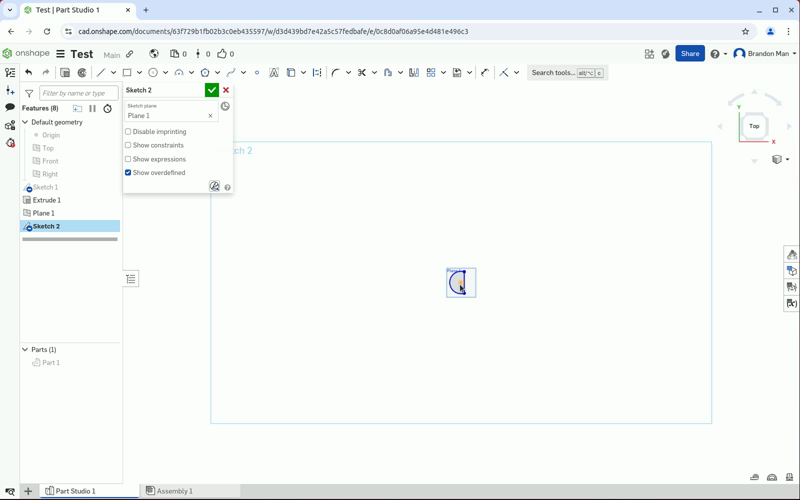
scroll(6)
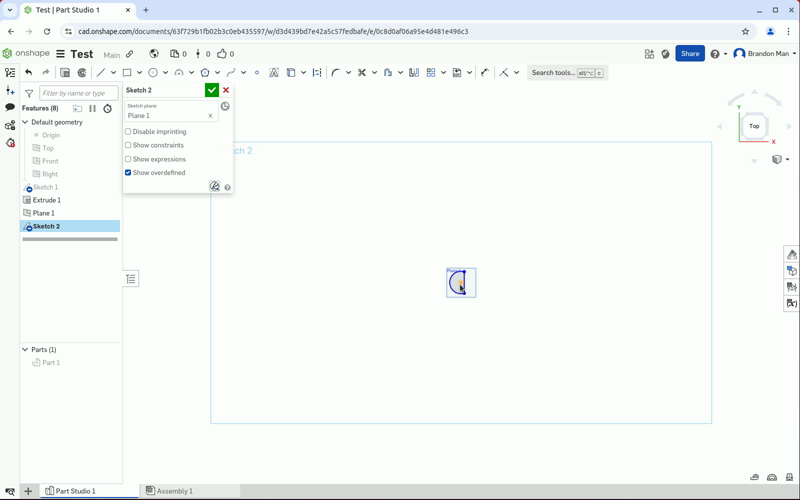
scroll(6)
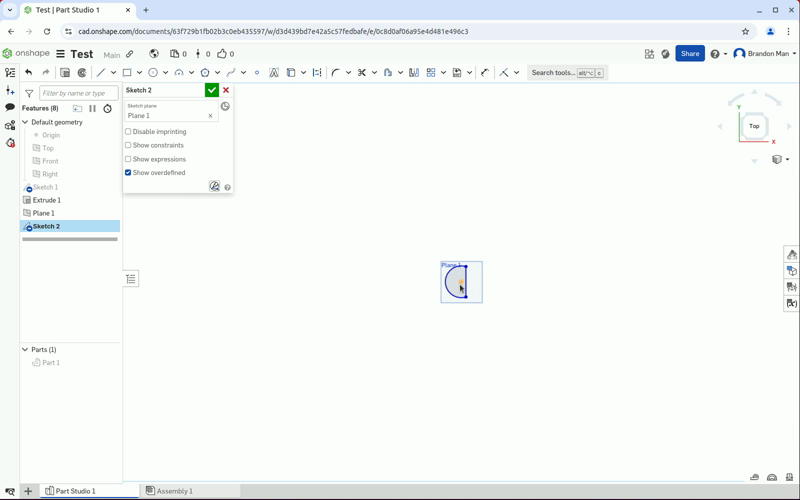
scroll(6)
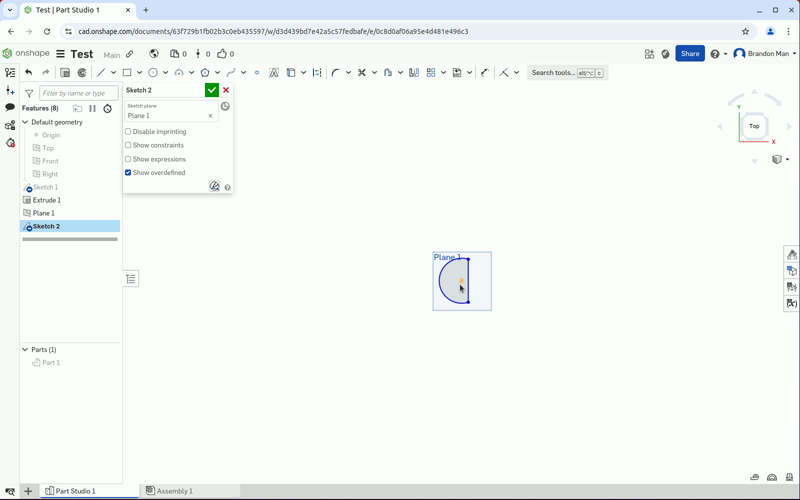
scroll(6)
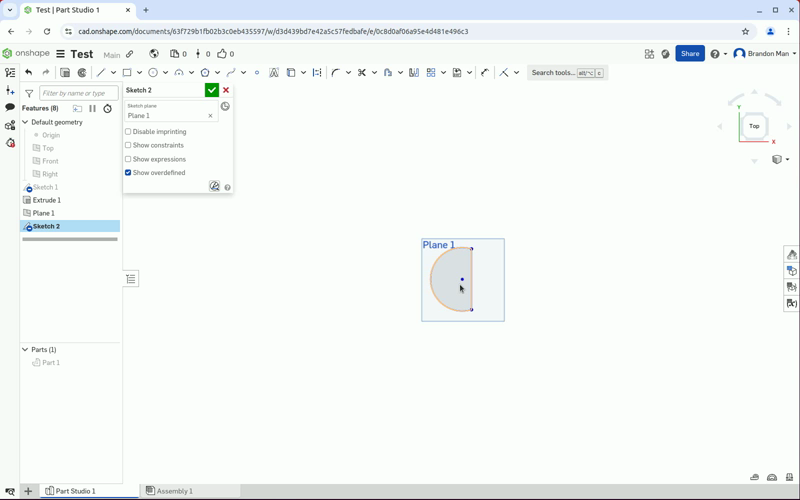
scroll(6)
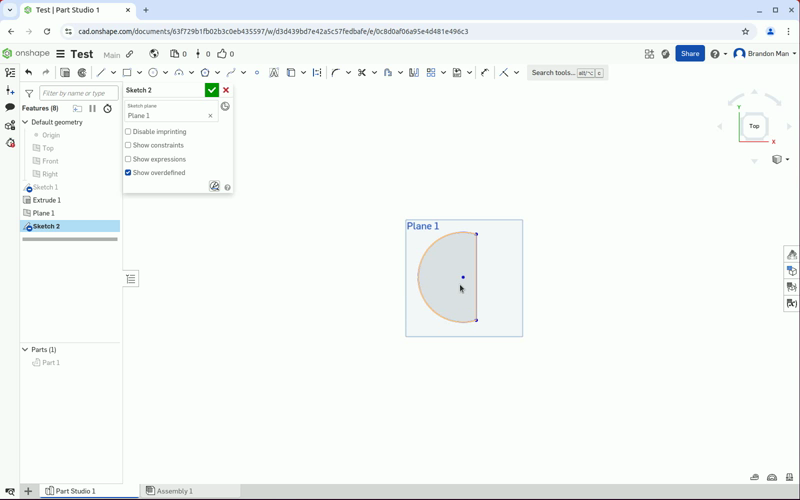
scroll(6)
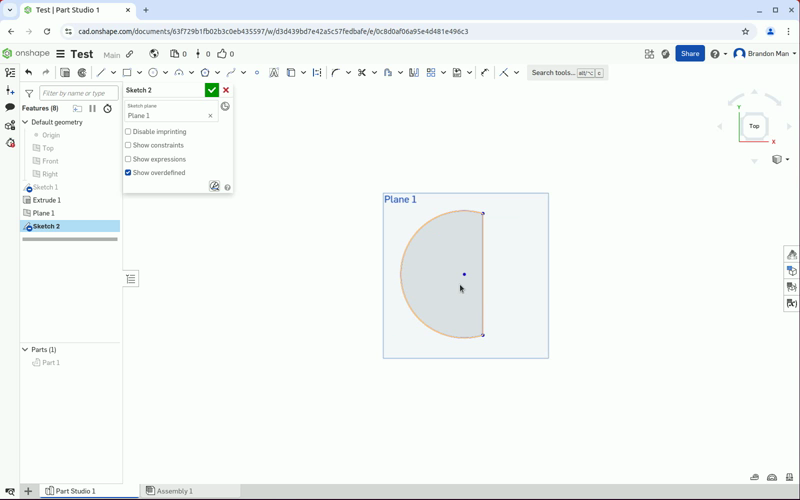
scroll(6)
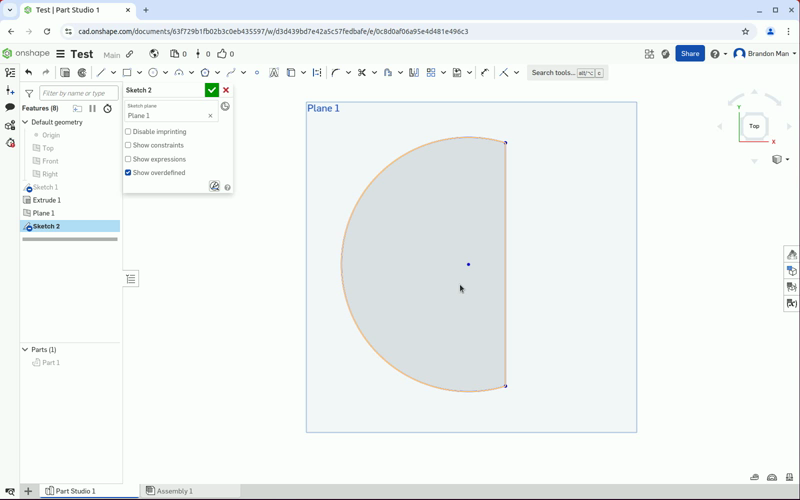
click(460, 284)
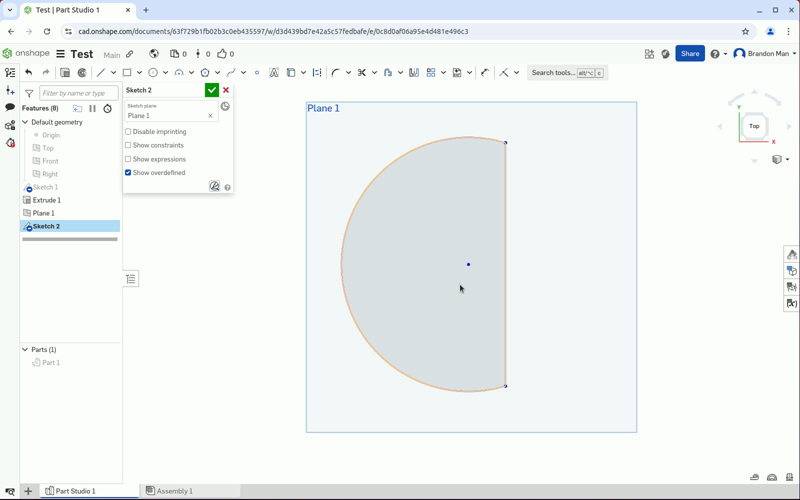
scroll(-6)
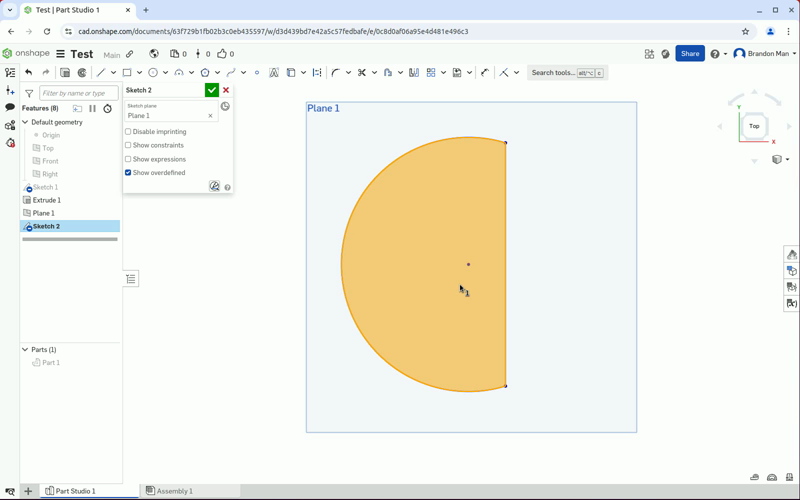
scroll(-6)
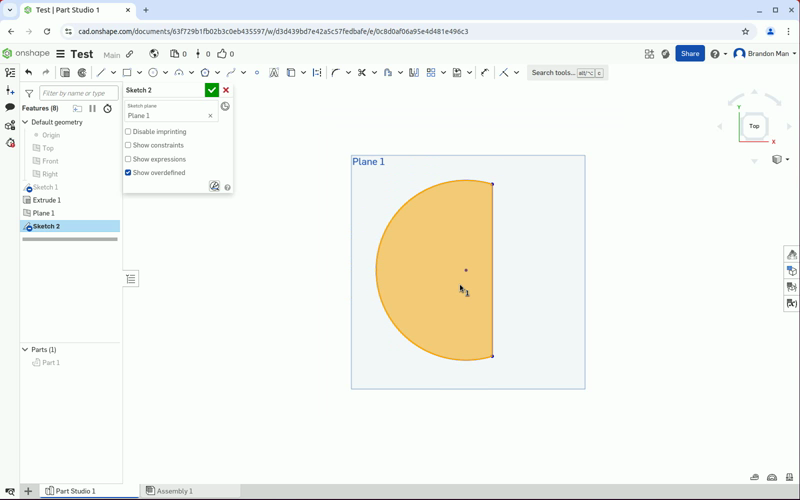
scroll(-6)
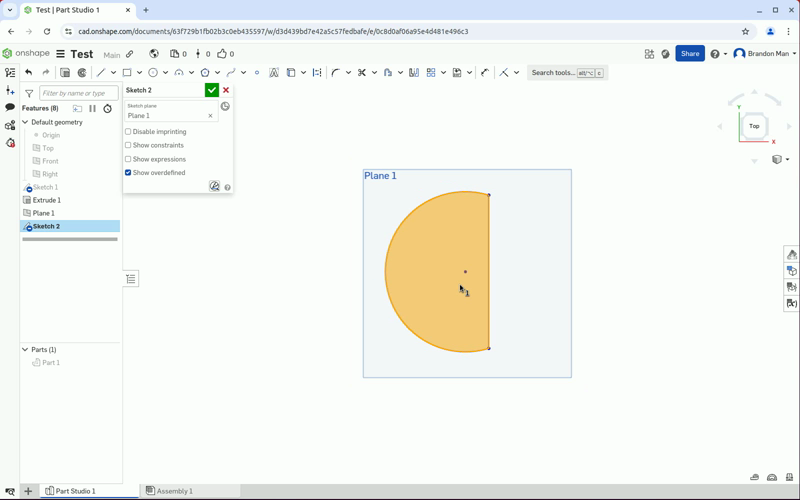
scroll(-6)
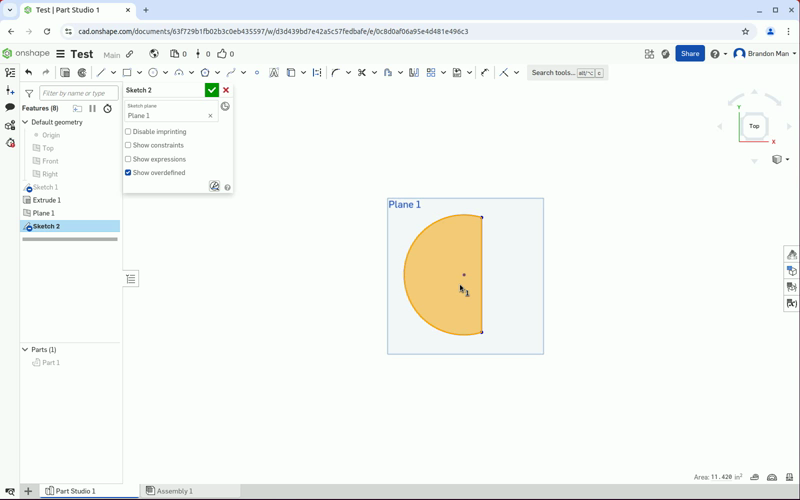
scroll(-6)
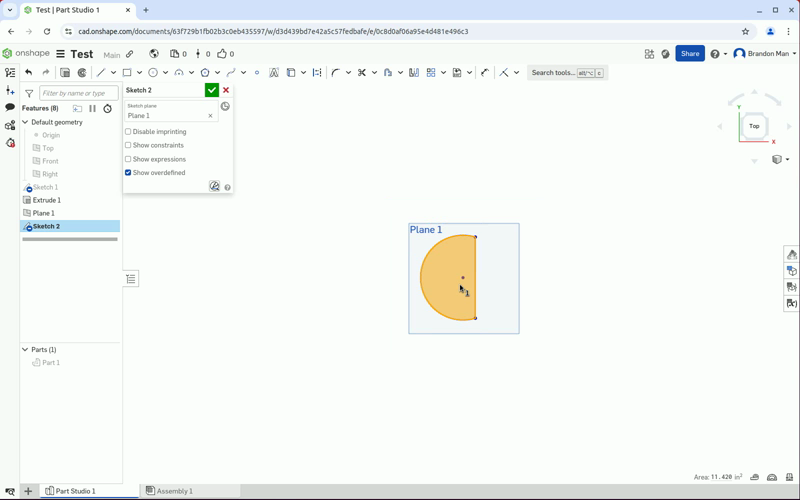
scroll(-6)
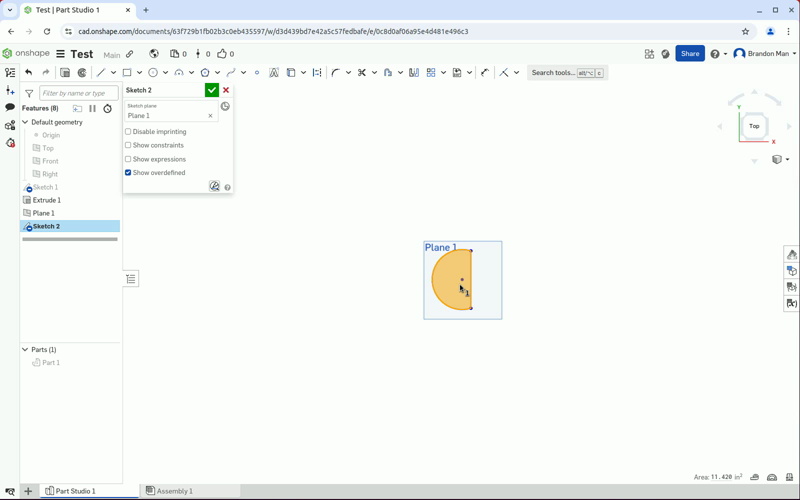
scroll(-6)
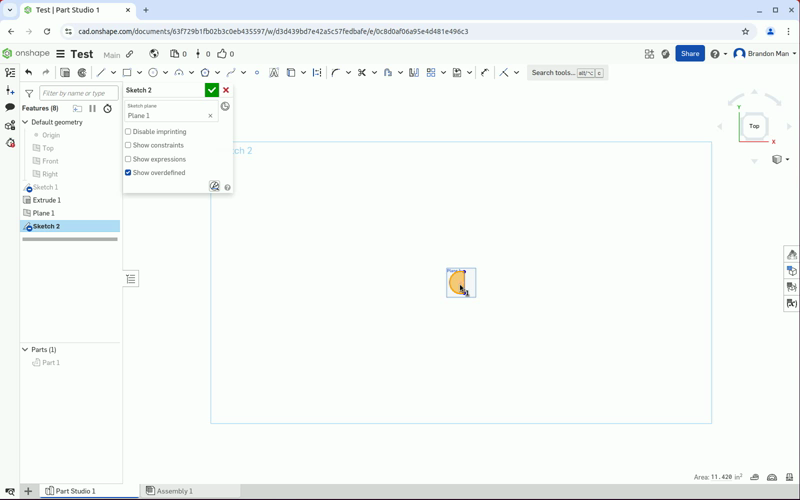
mouse_move(73, 352)
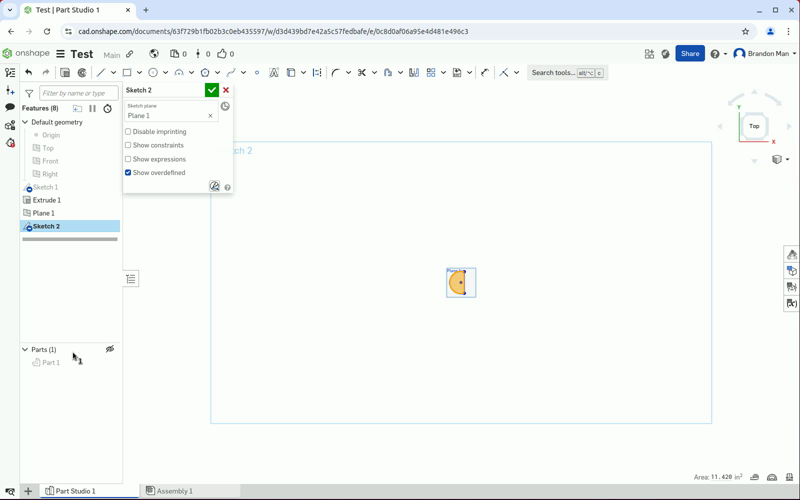
key(shift+y)
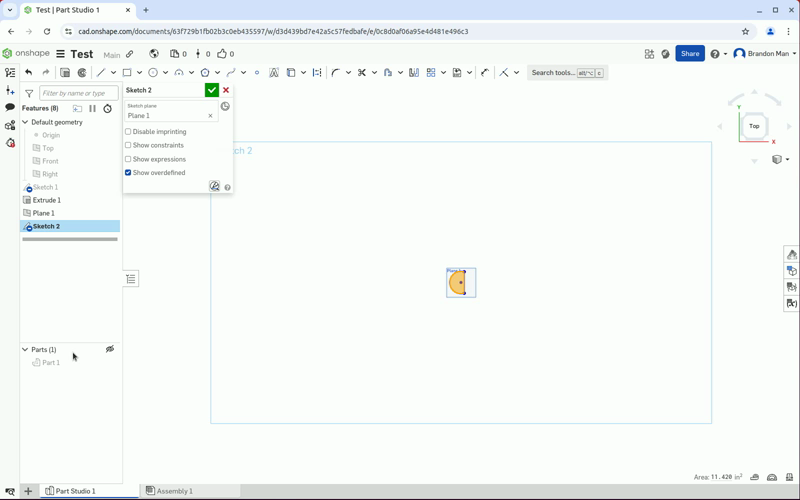
key(shift+e)
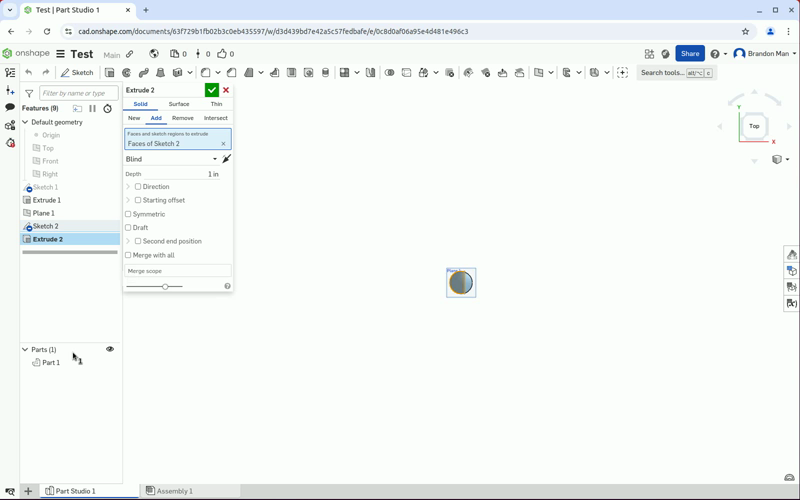
mouse_move(143, 106)
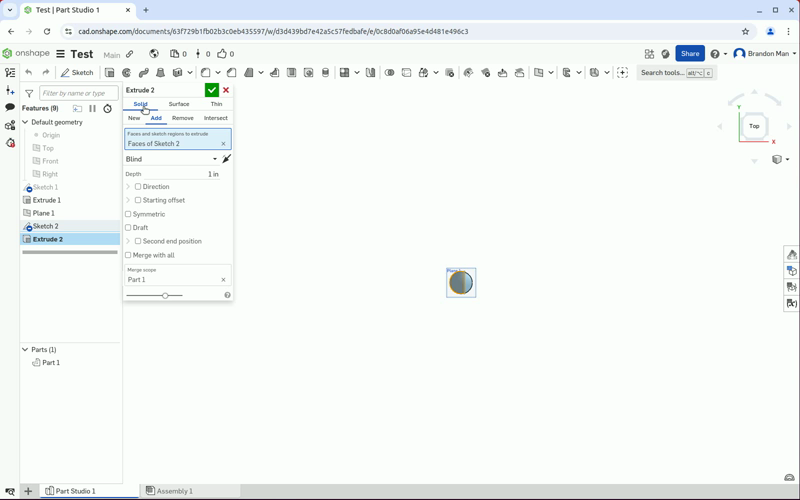
click(143, 106)
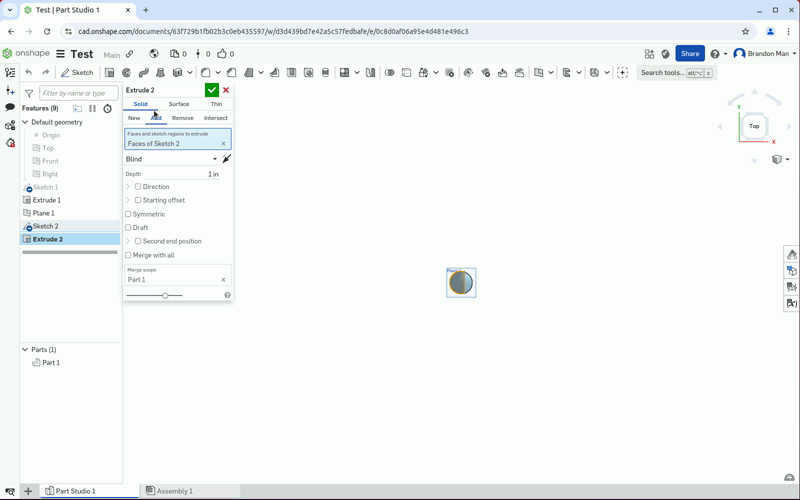
mouse_move(186, 120)
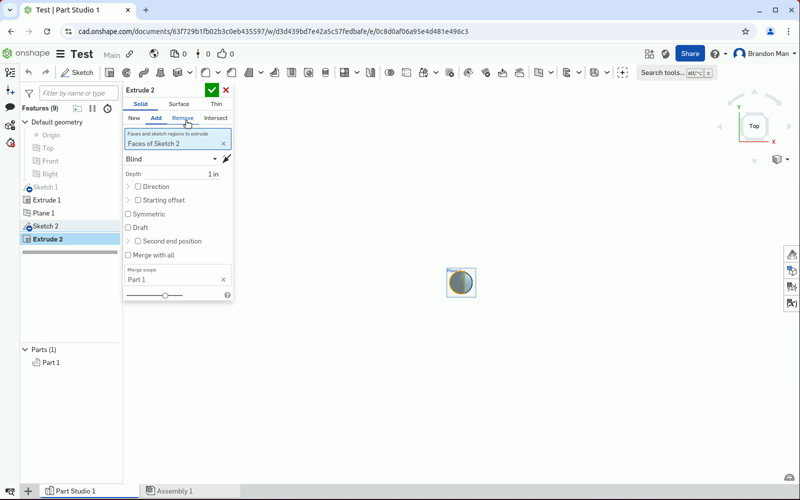
click(186, 120)
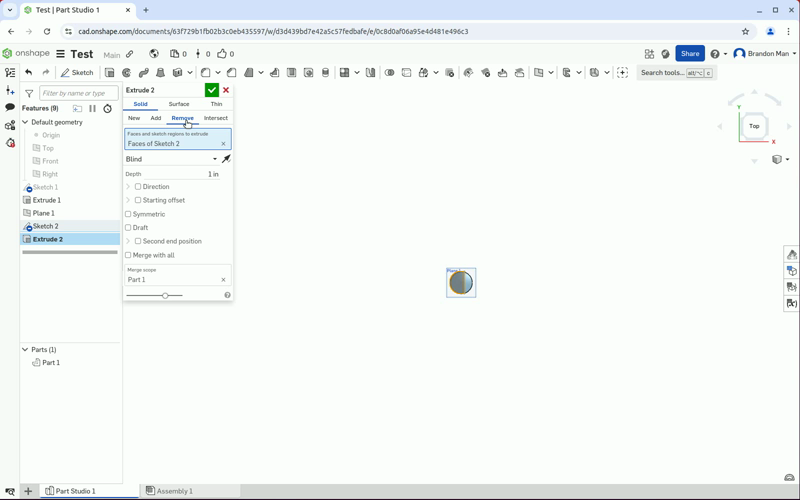
key(tab, 4)
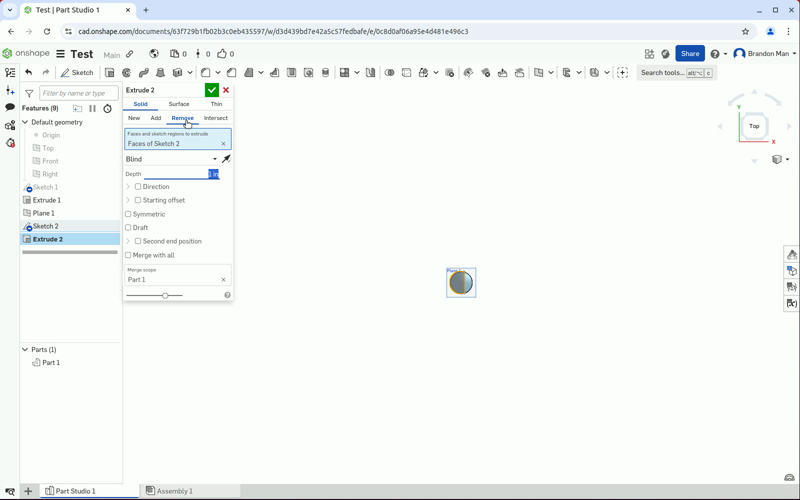
text(8.666)
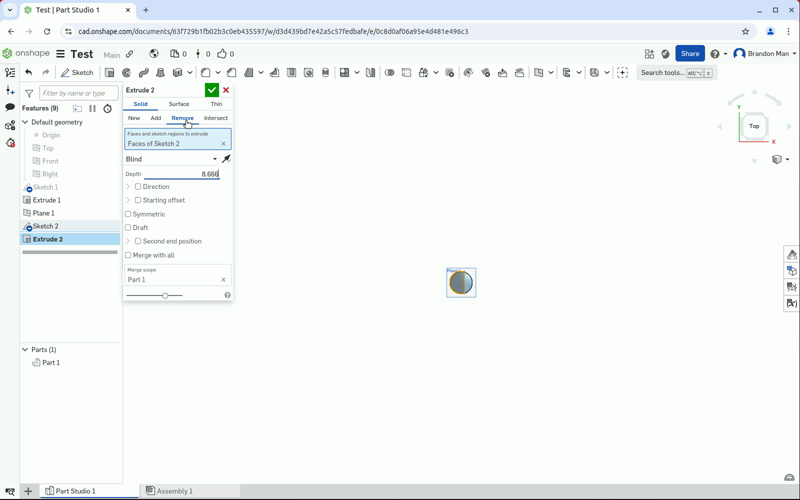
key(tab, 6)
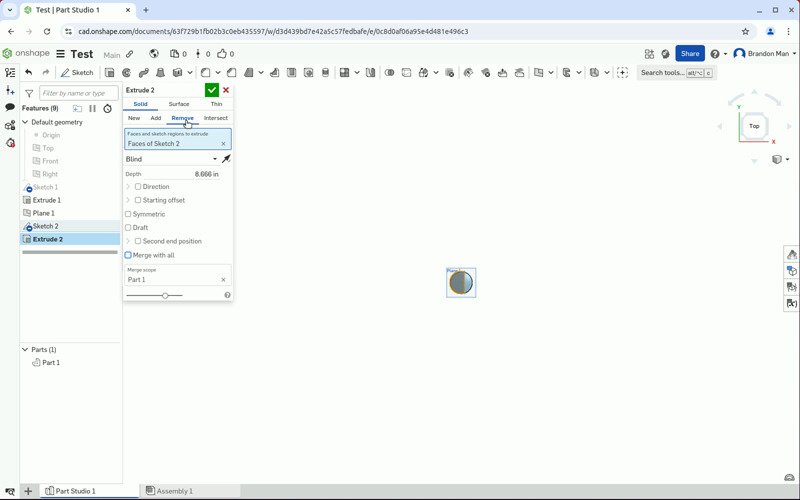
key(space)
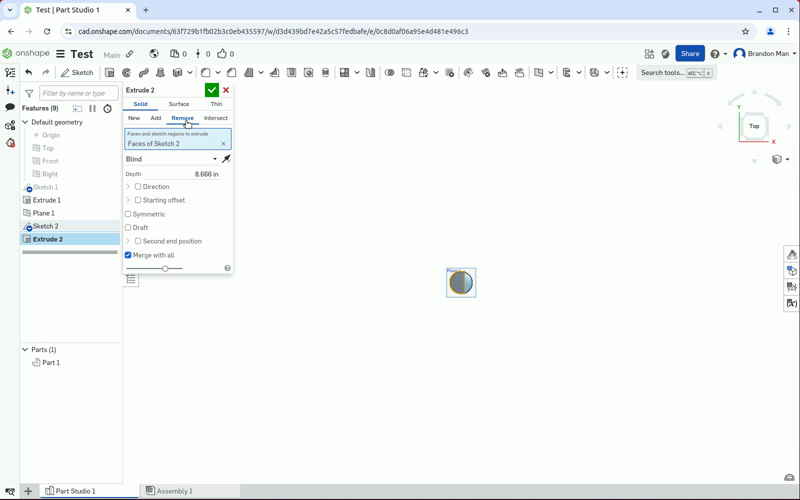
key(enter)
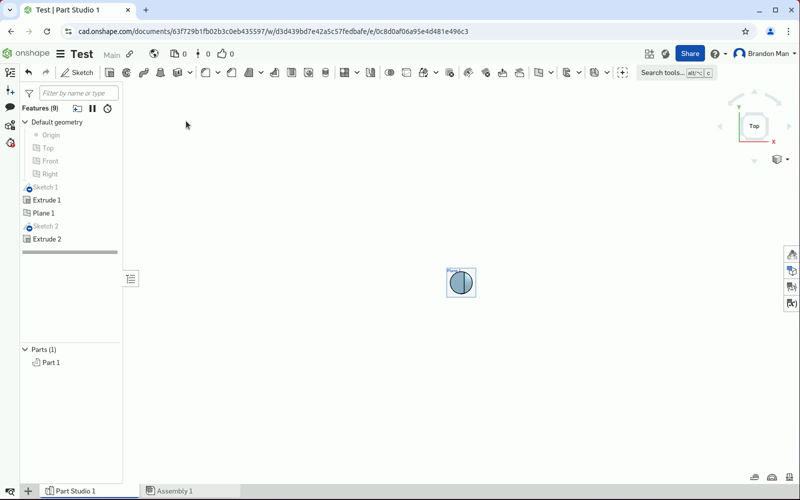
key(shift+h)
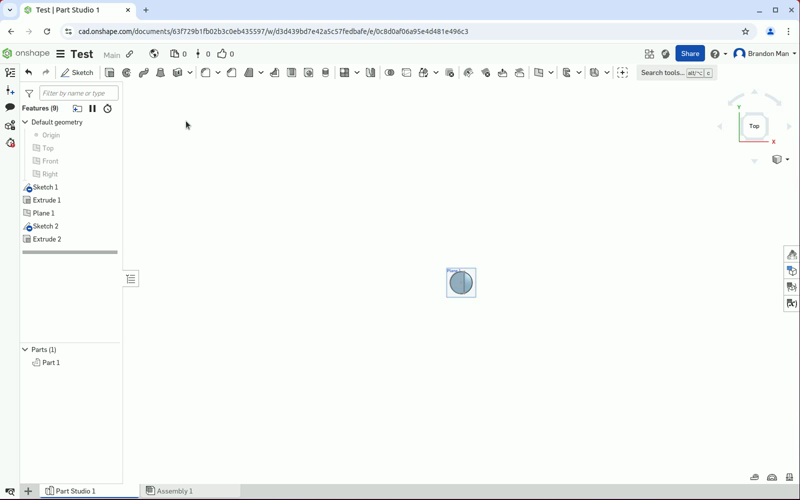
key(shift+h)
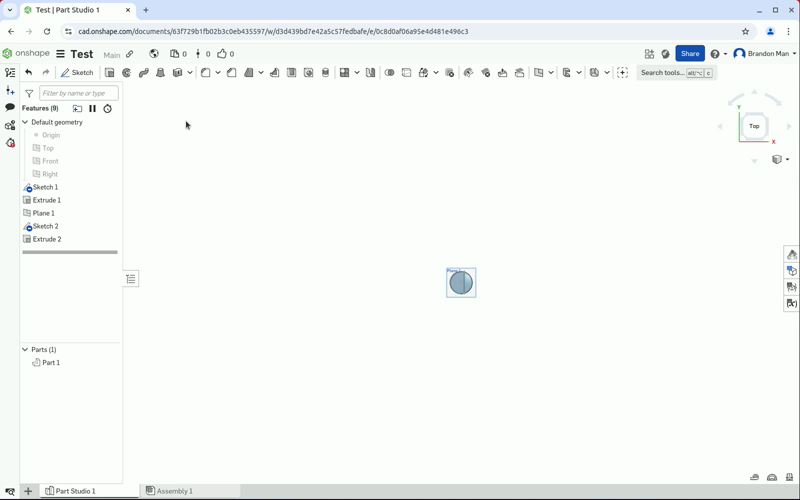
key(shift+7)
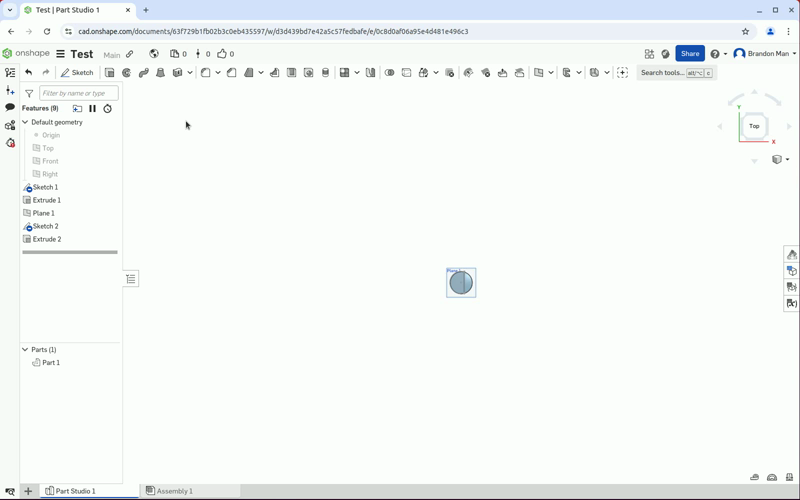
key(up, 3)
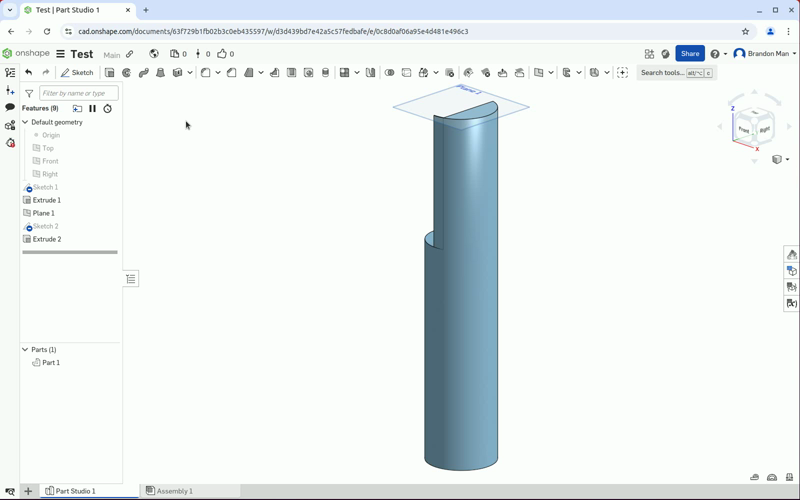
key(left, 3)
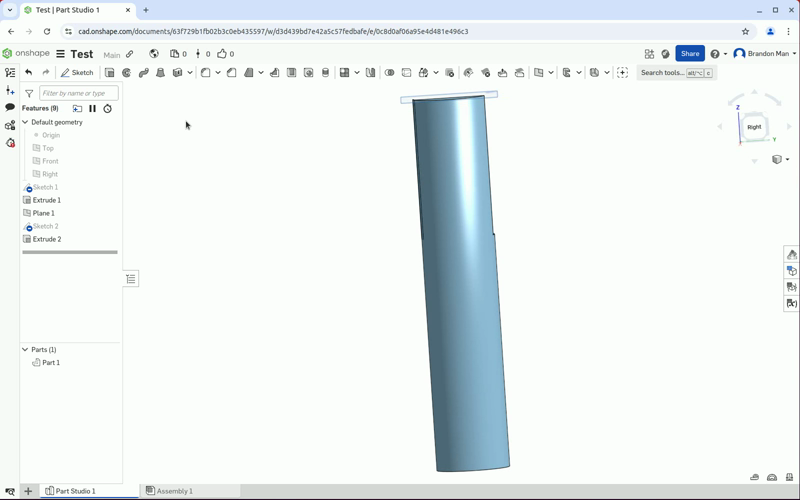
key(right, 3)
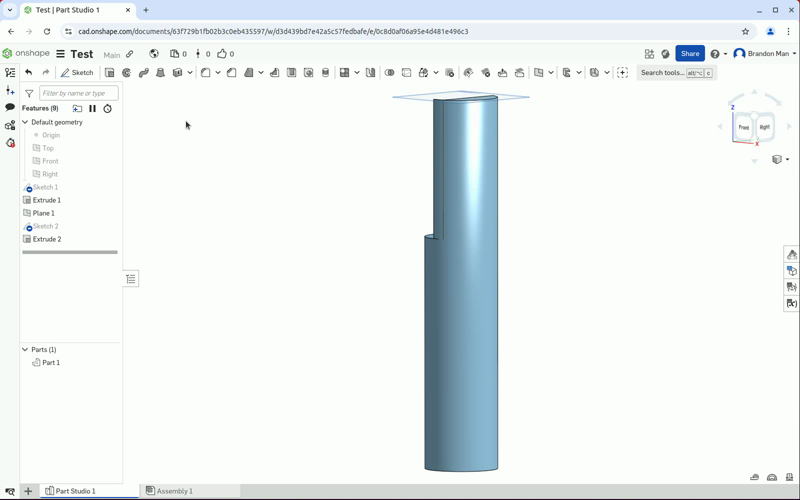
key(down, 3)
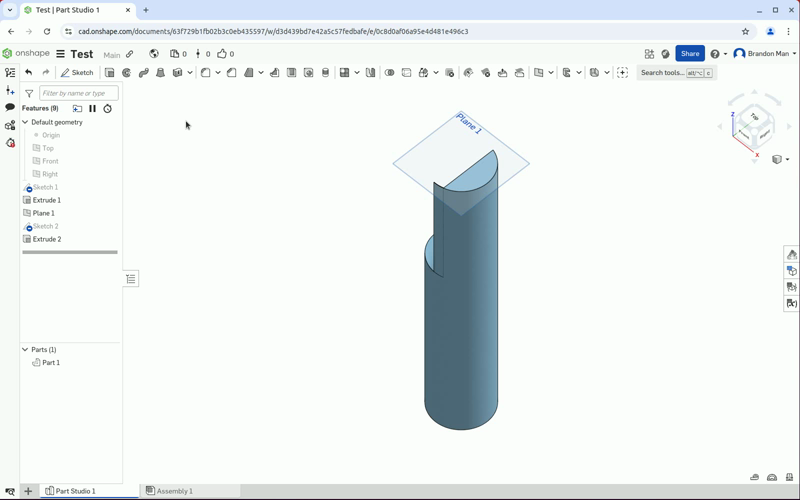
mouse_move(73, 189)
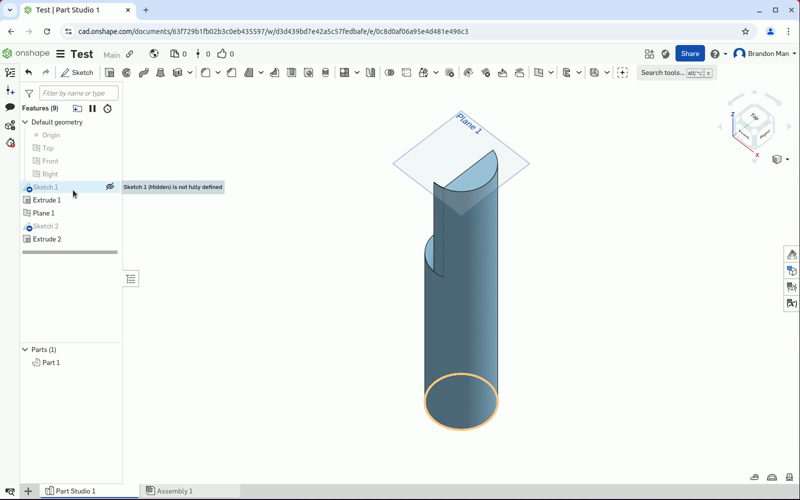
click(73, 189)